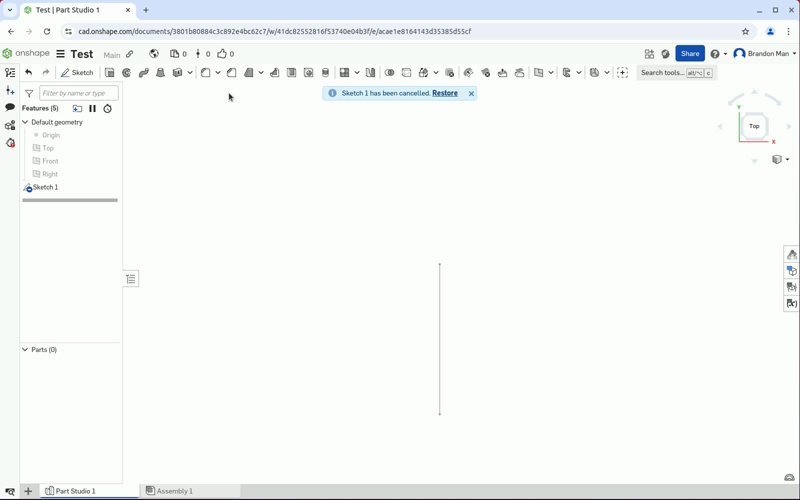
key(shift+h)
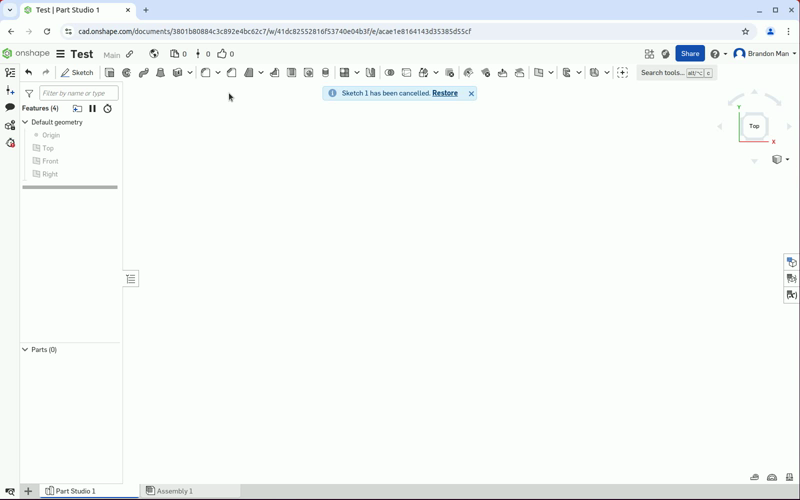
mouse_move(73, 352)
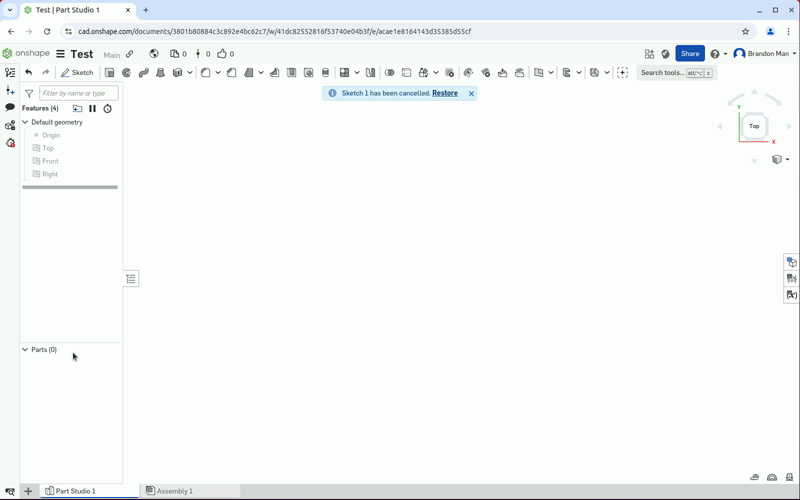
key(y)
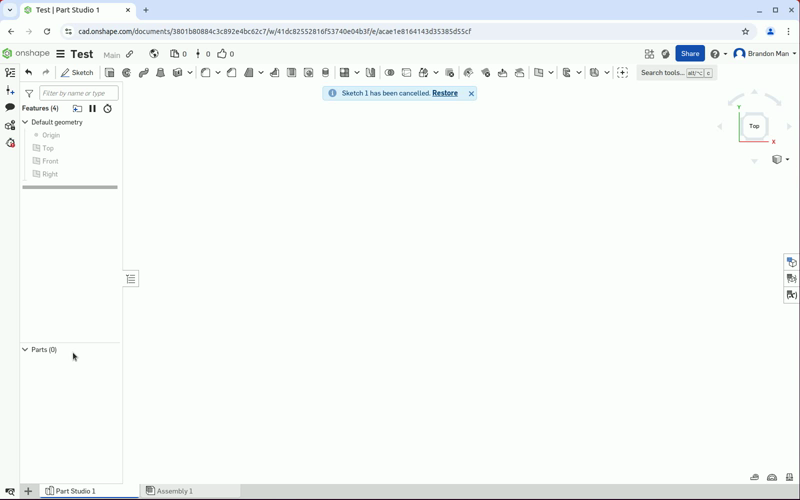
key(shift+p)
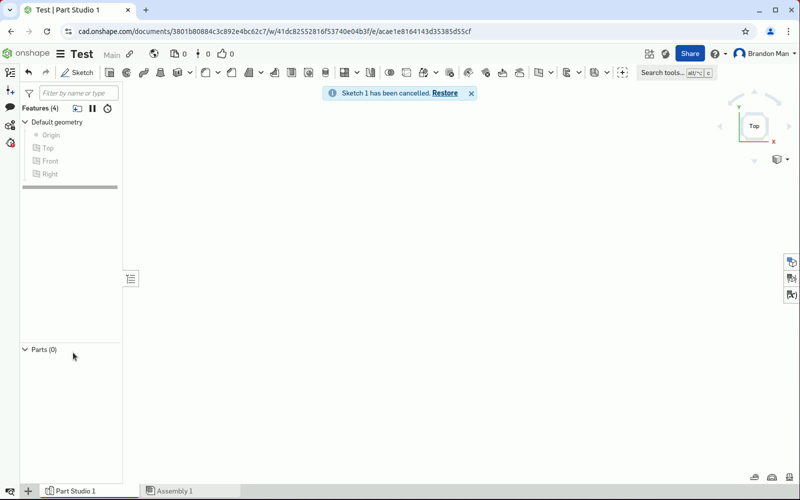
key(space)
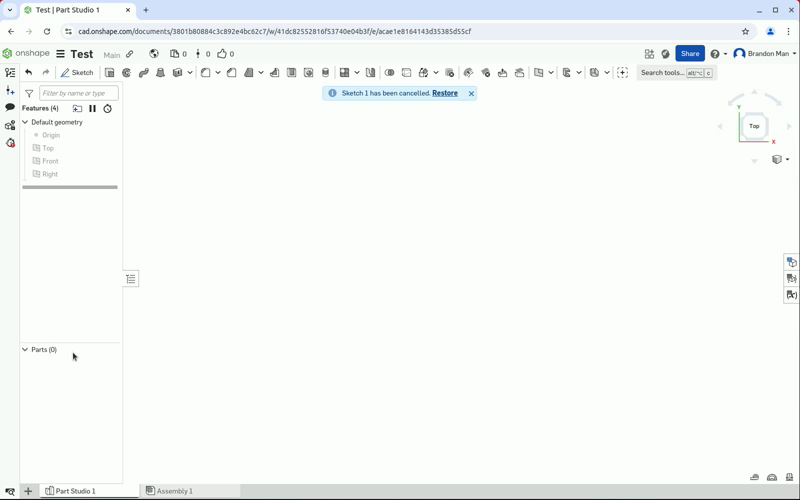
key_down(shift)
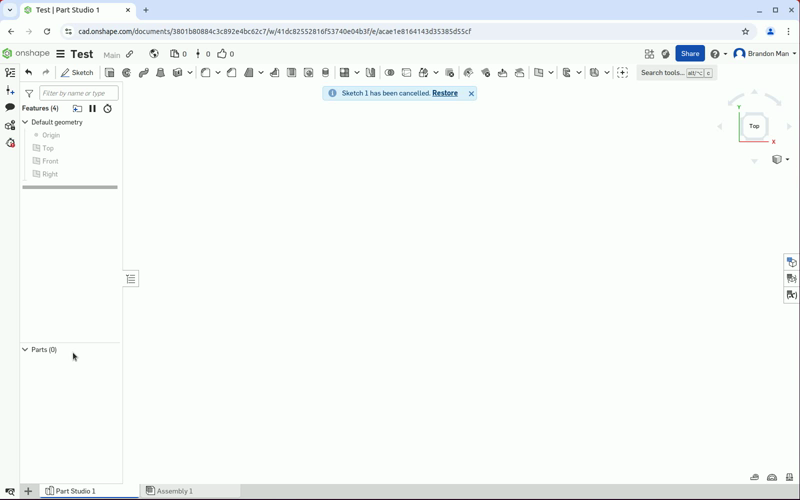
key(up)
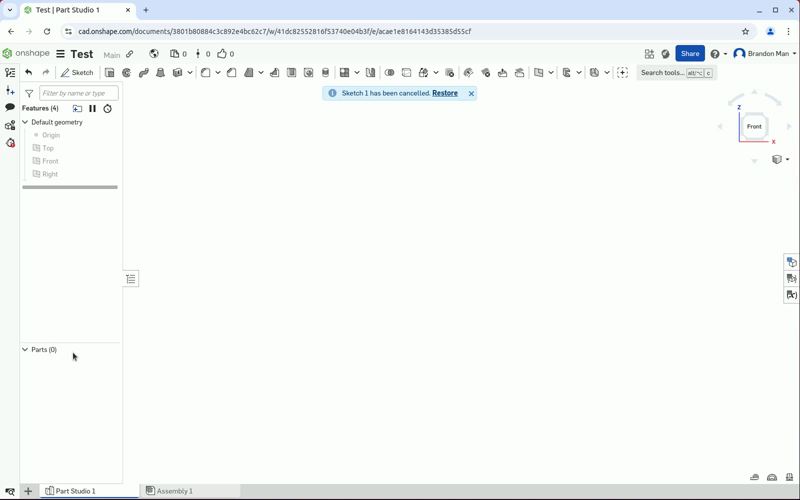
key_up(shift)
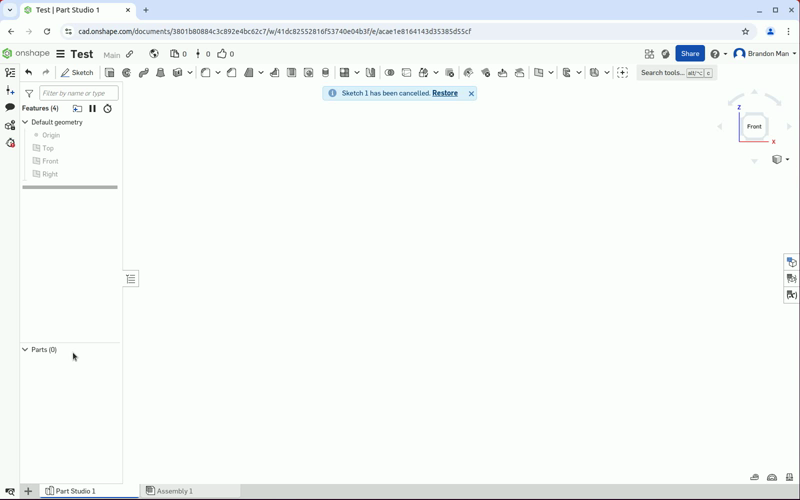
mouse_move(73, 352)
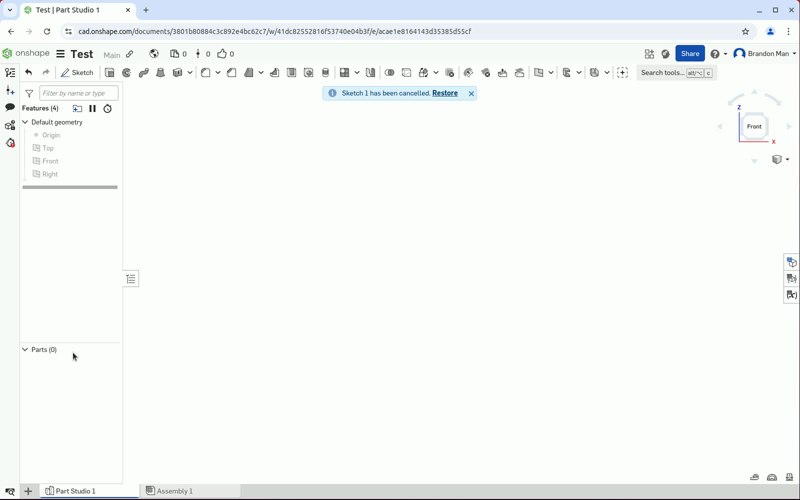
key(shift+y)
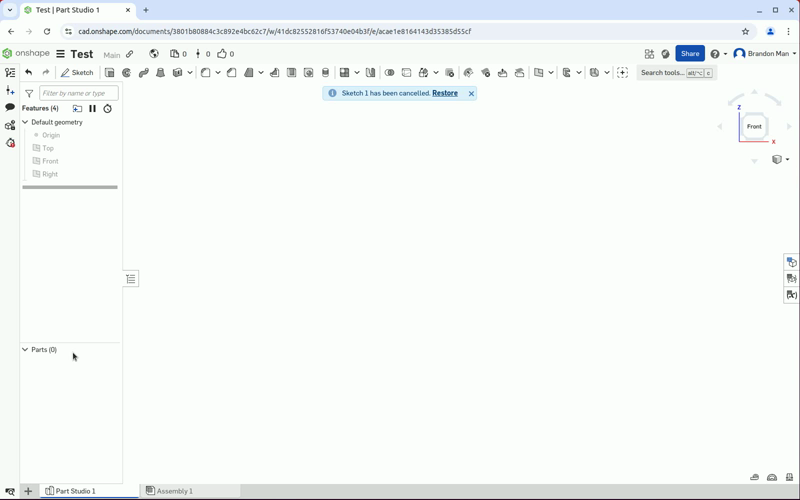
key(shift+s)
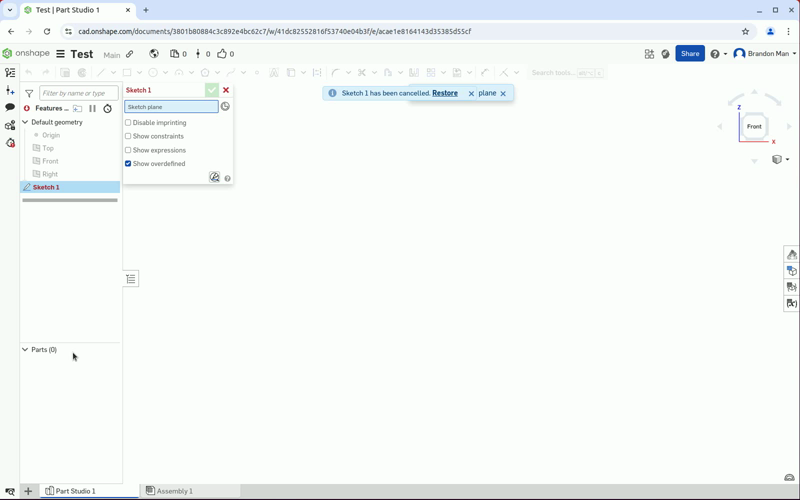
mouse_move(73, 163)
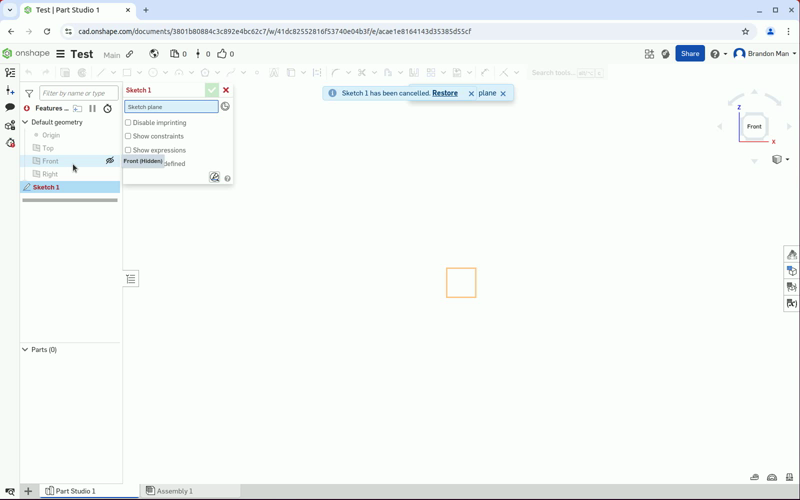
click(73, 163)
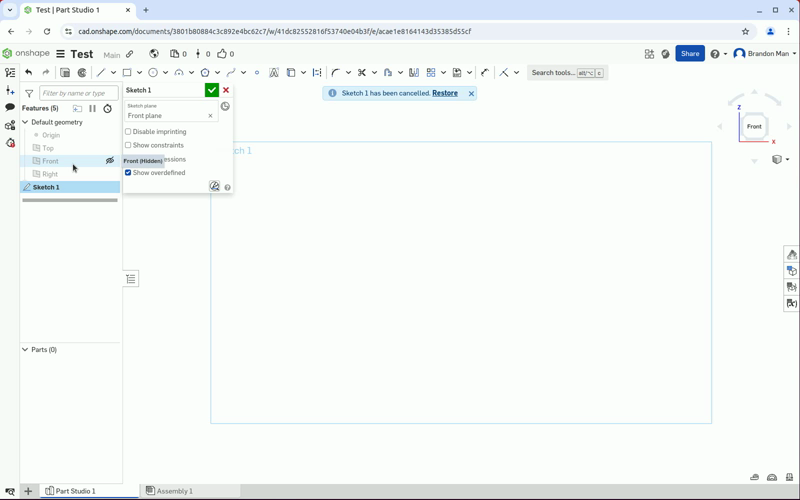
mouse_move(73, 352)
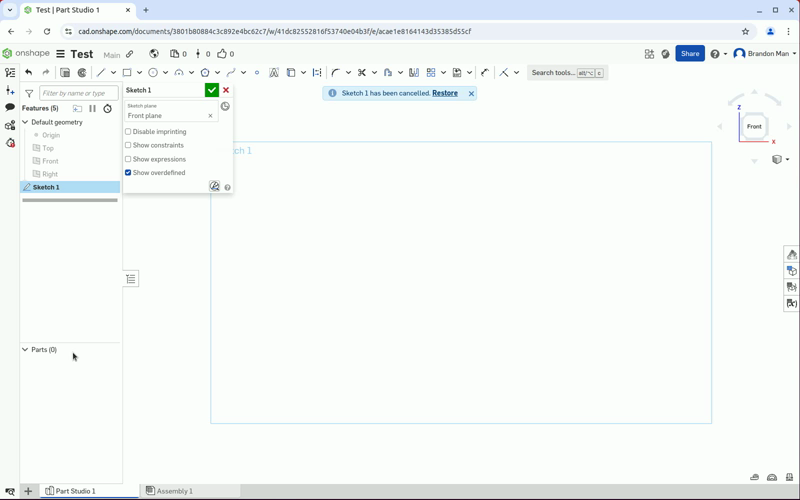
key(y)
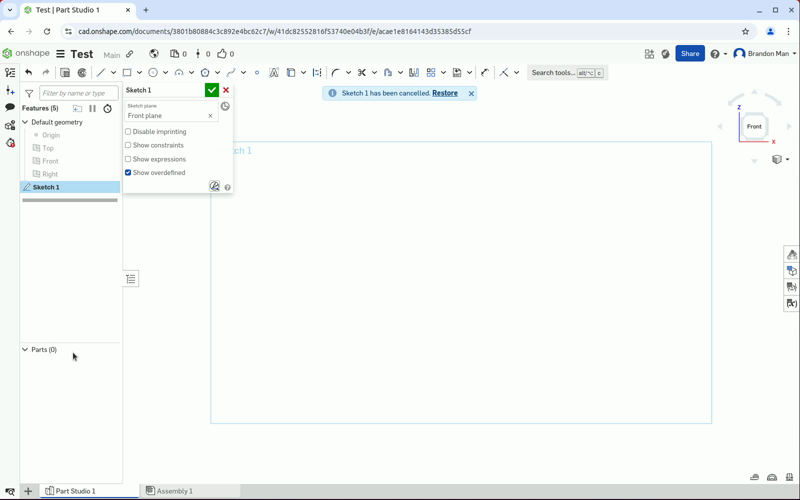
key(l)
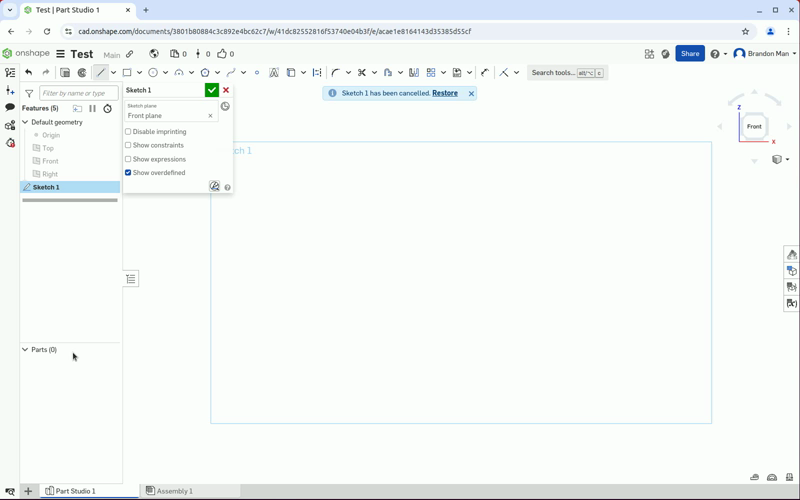
key_down(shift)
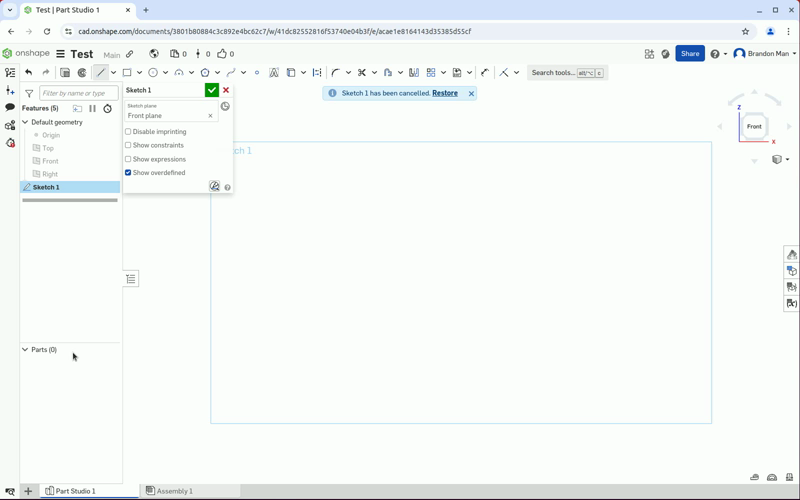
mouse_move(460, 282)
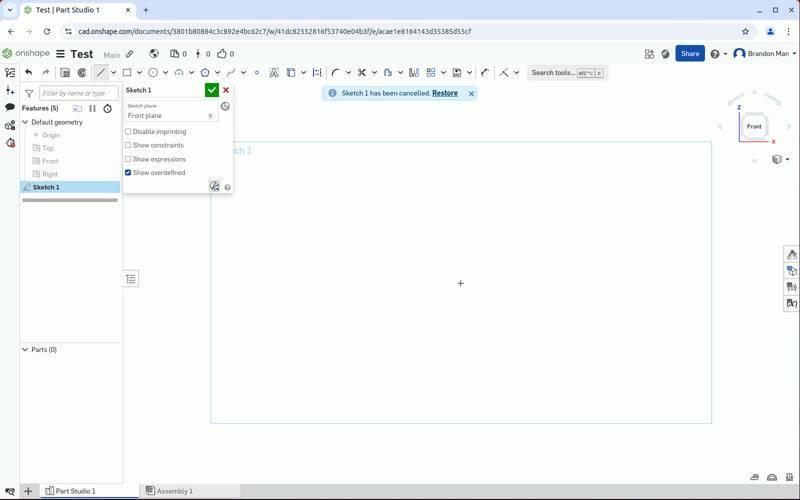
click(460, 282)
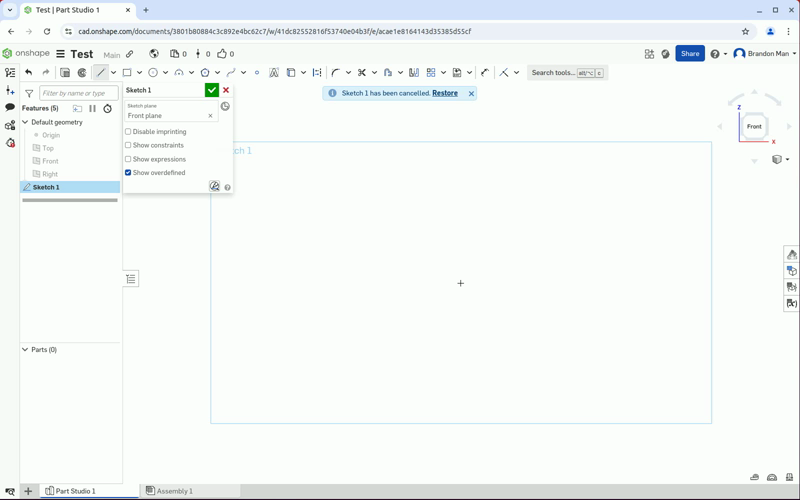
key_up(shift)
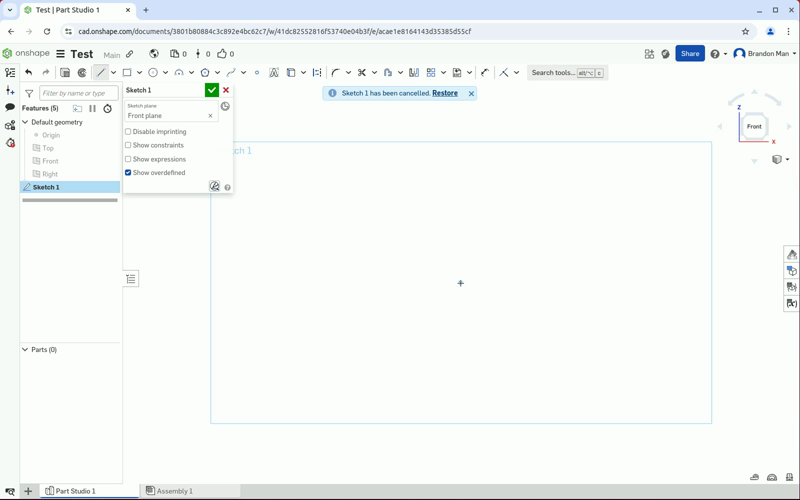
key_down(shift)
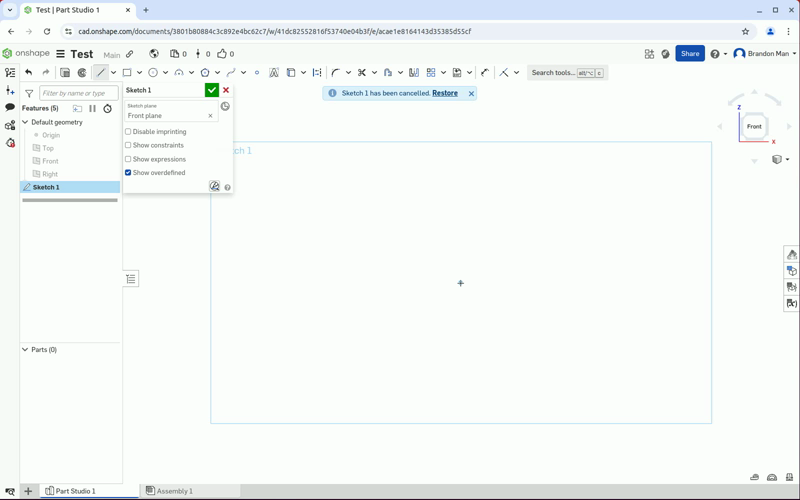
mouse_move(544, 282)
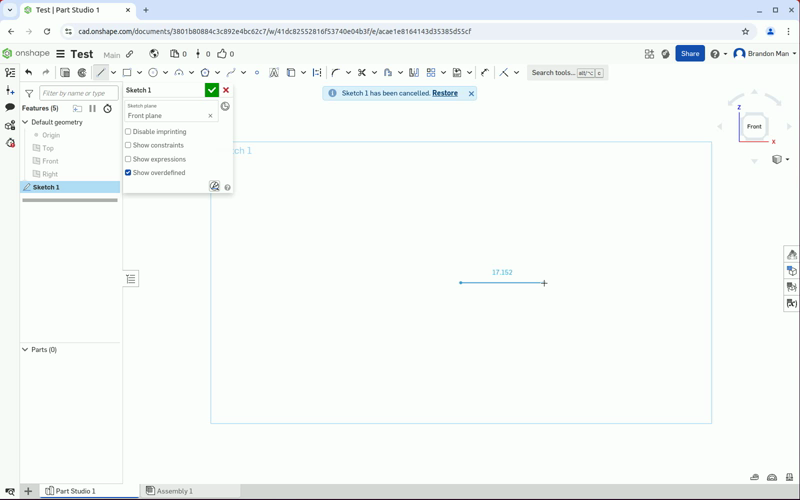
click(544, 282)
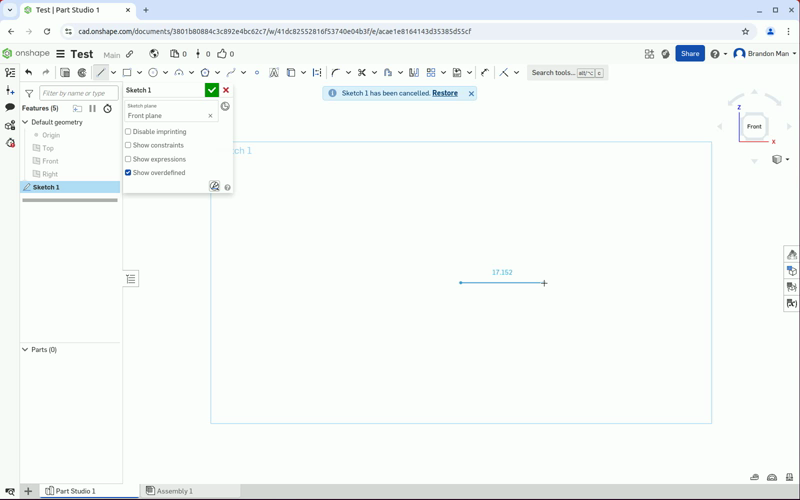
key_up(shift)
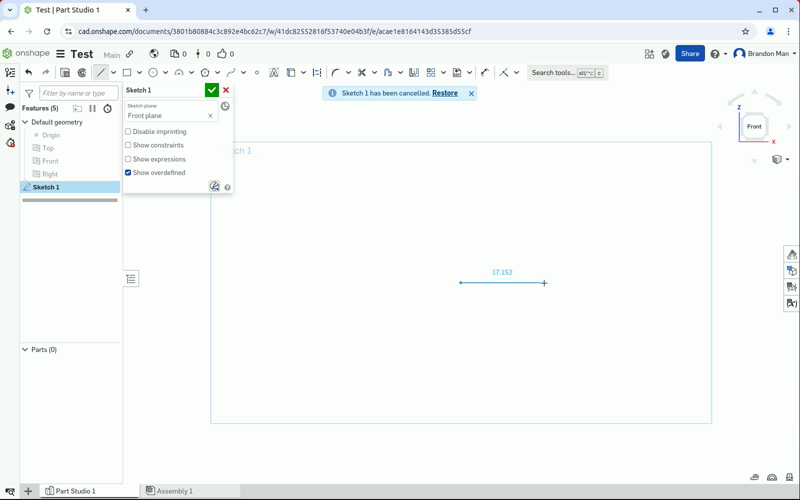
key_down(shift)
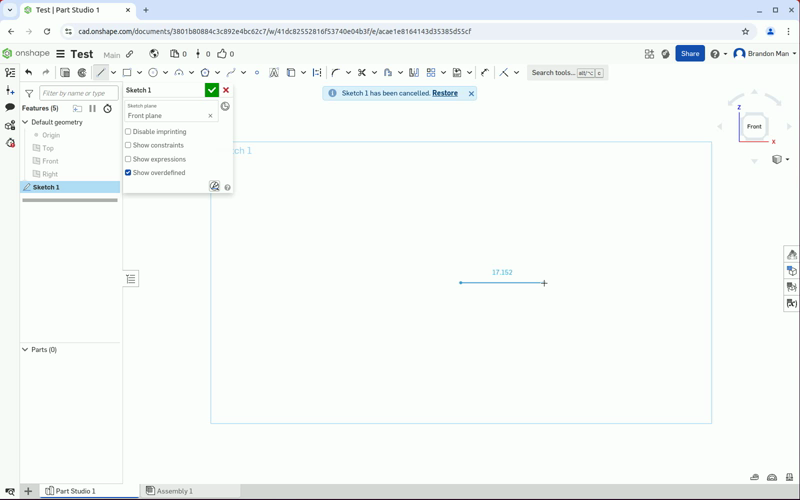
mouse_move(544, 203)
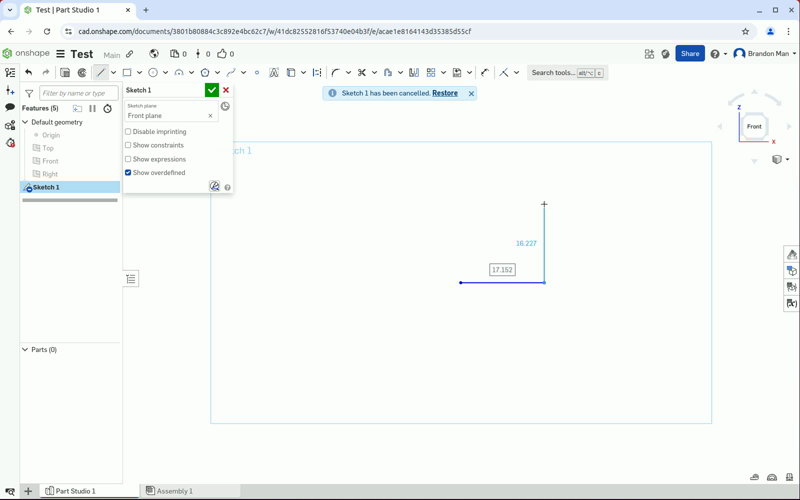
click(544, 203)
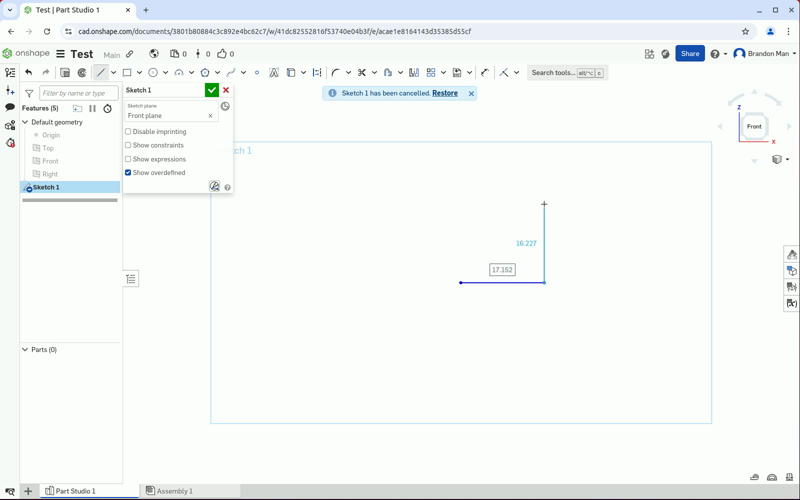
key_up(shift)
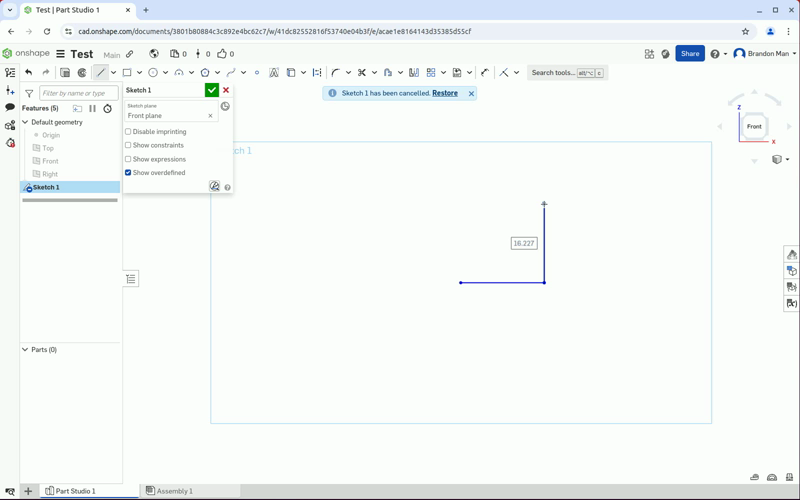
key_down(shift)
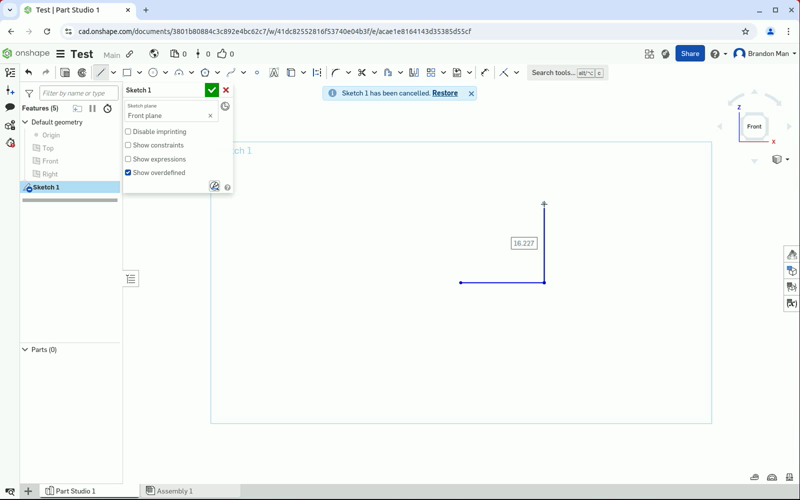
mouse_move(460, 203)
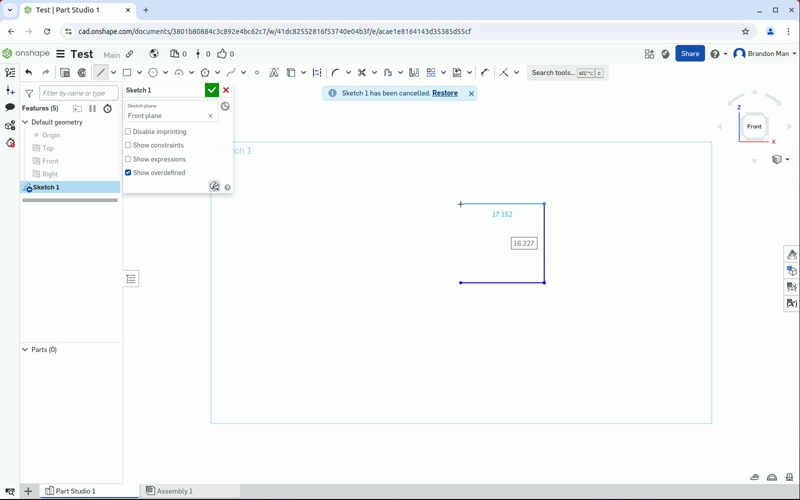
click(460, 203)
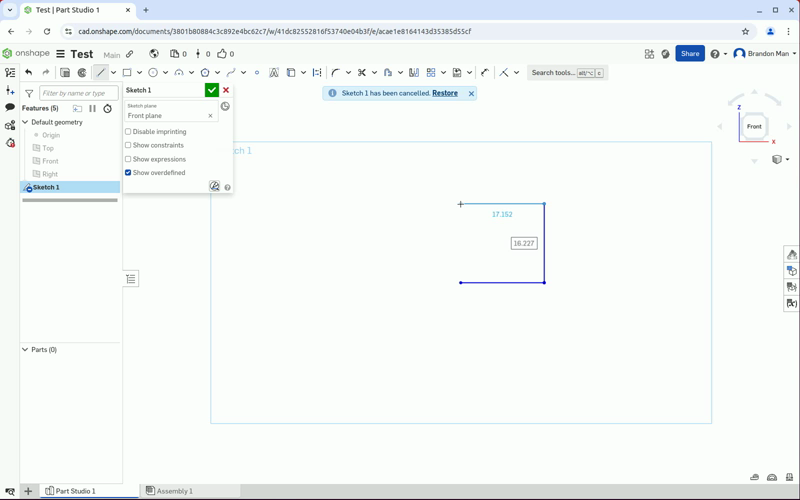
key_up(shift)
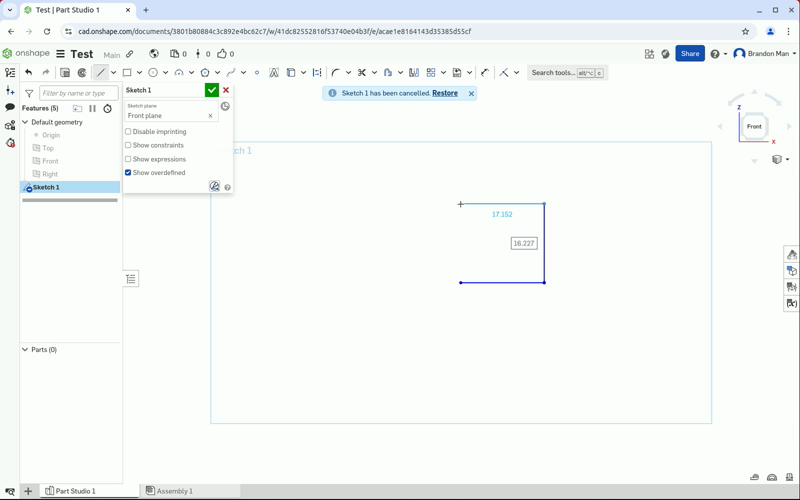
key_down(shift)
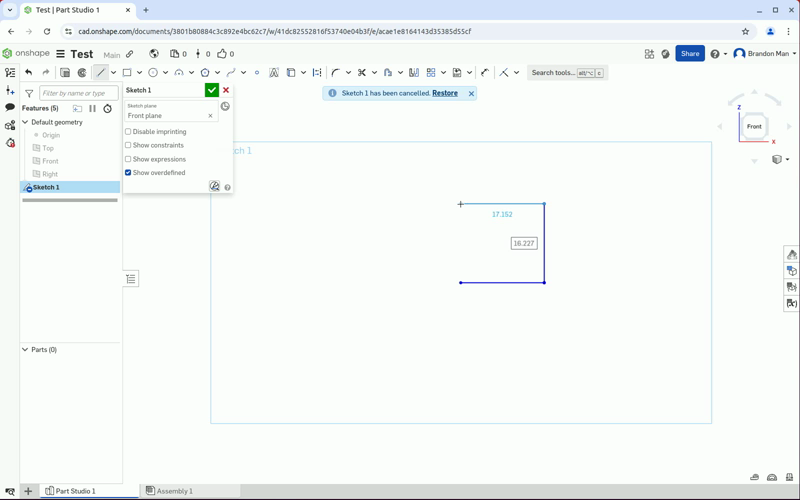
mouse_move(460, 282)
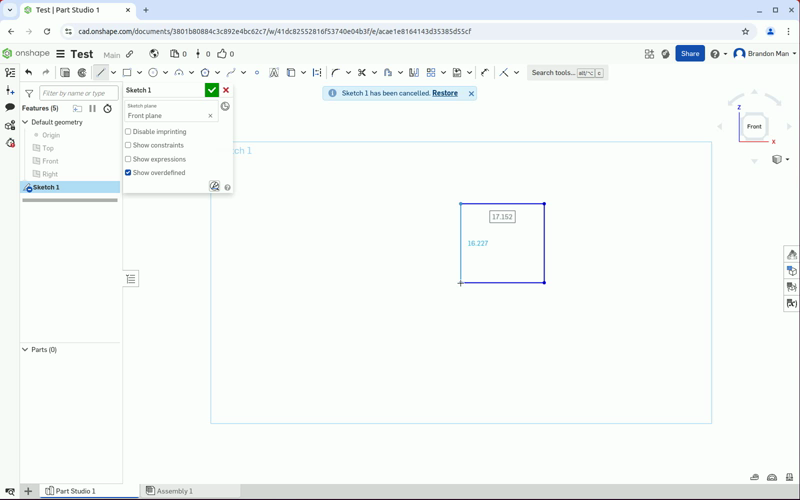
key_up(shift)
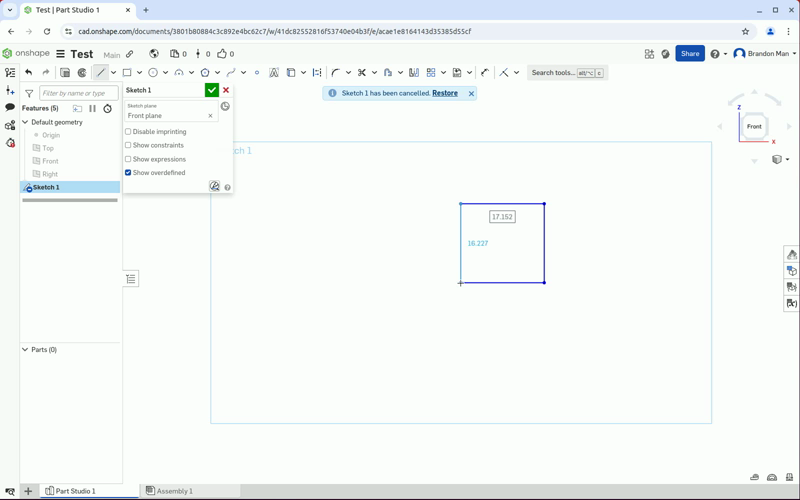
click(460, 282)
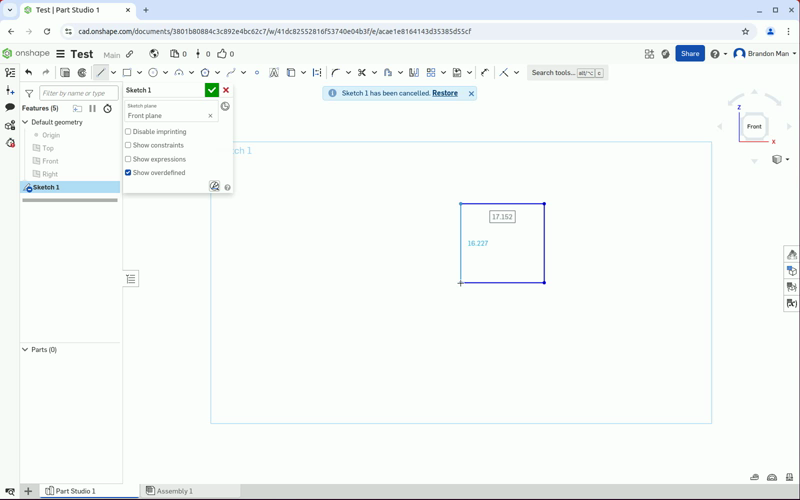
key(esc)
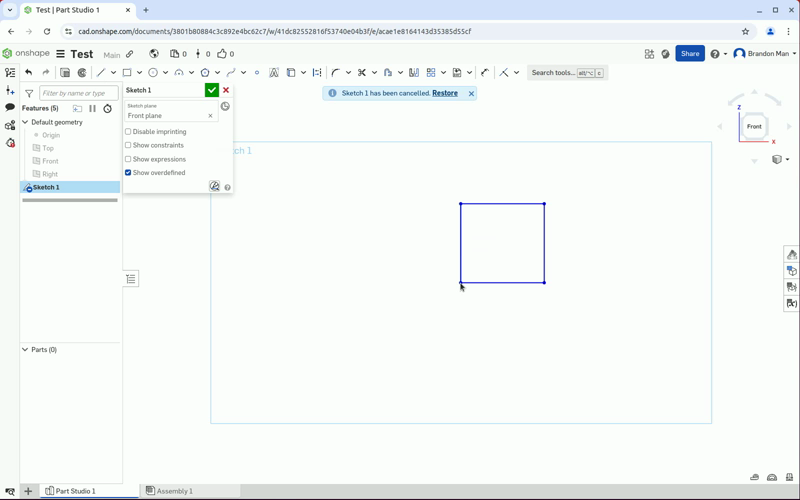
mouse_move(511, 273)
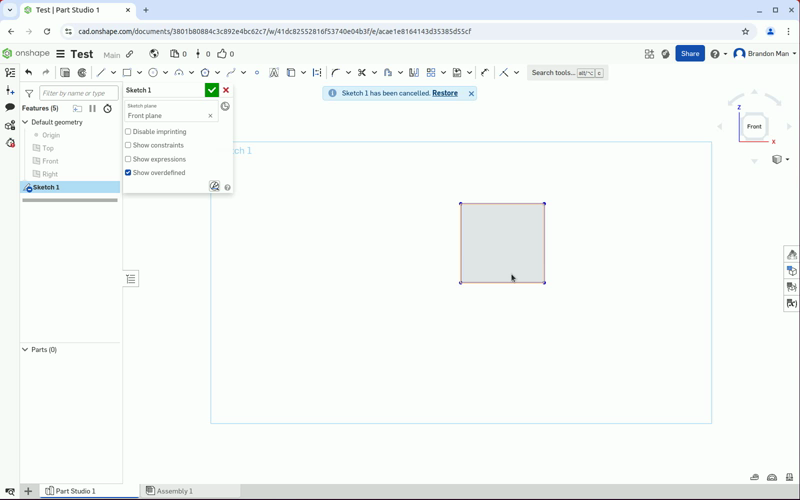
click(511, 273)
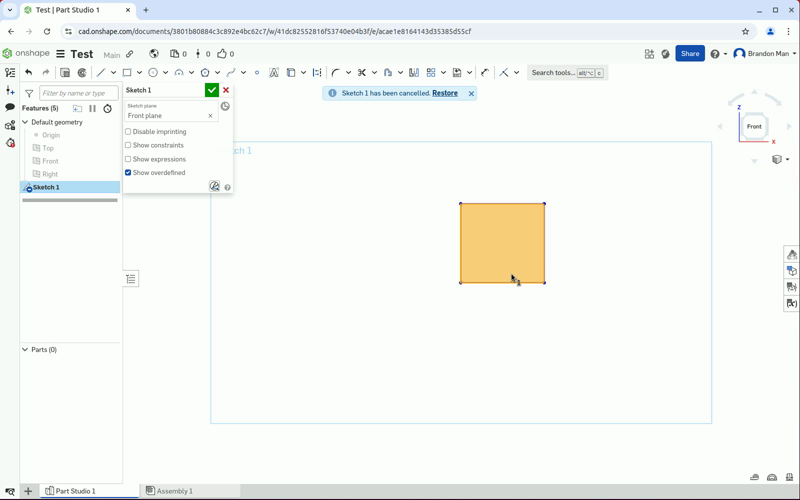
mouse_move(73, 352)
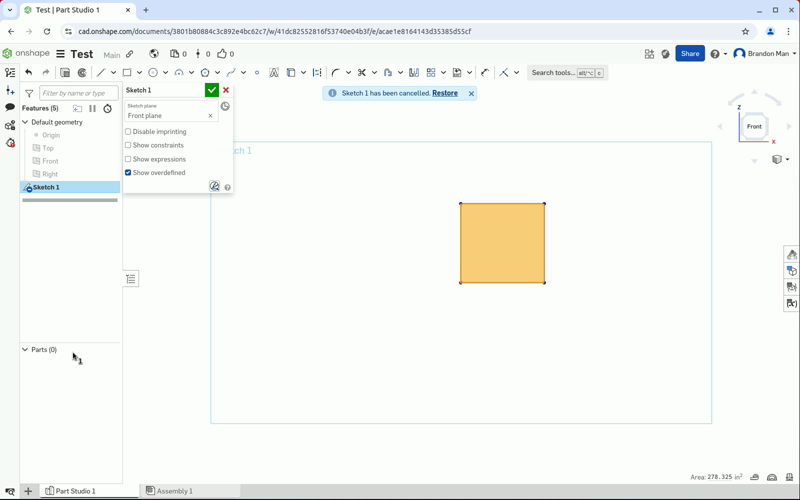
key(shift+y)
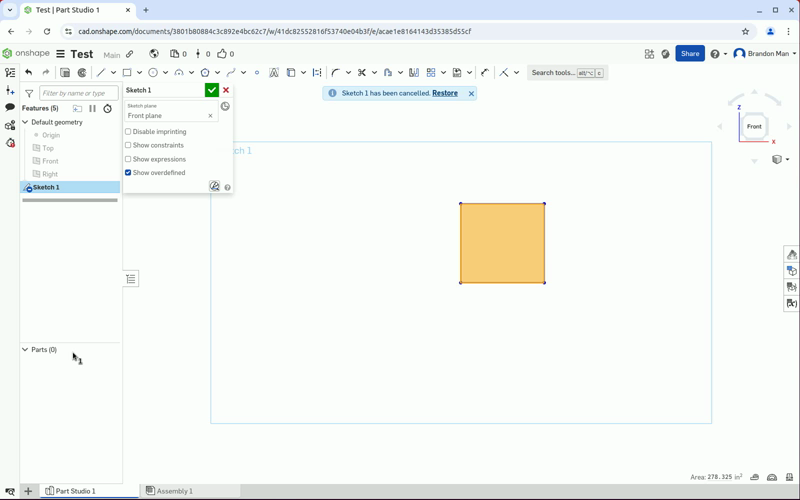
key(shift+e)
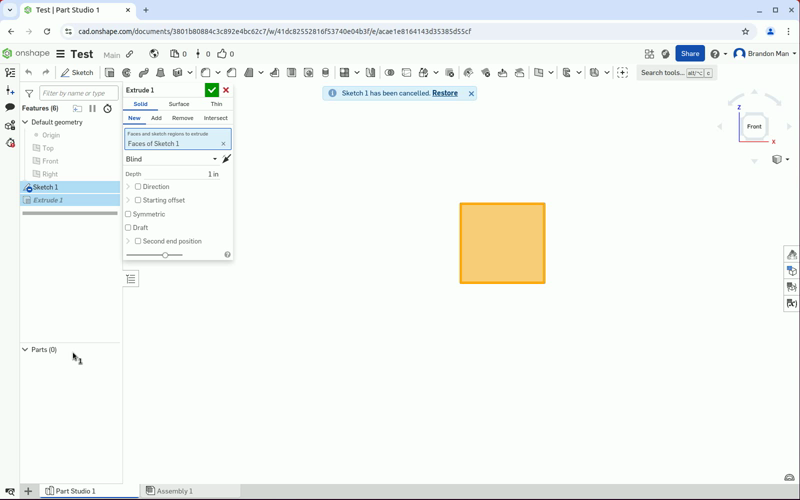
mouse_move(143, 106)
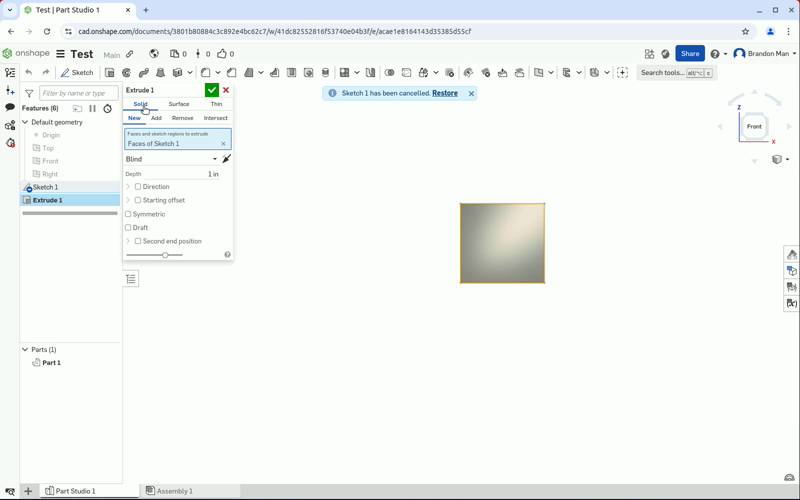
click(143, 106)
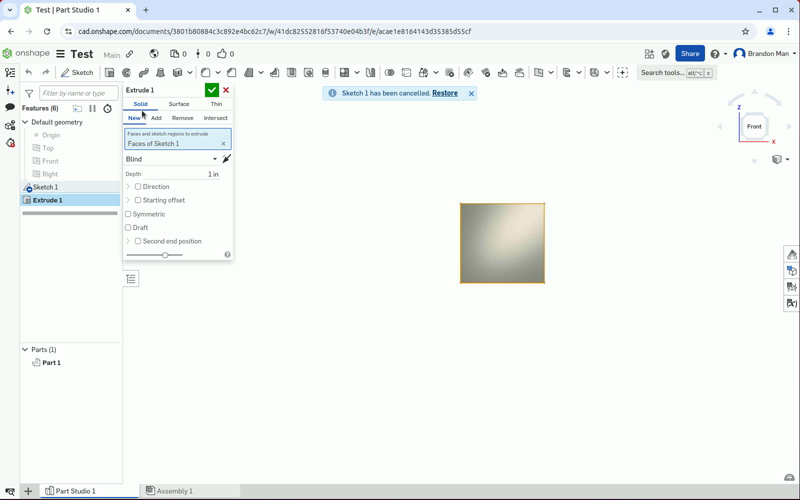
mouse_move(137, 120)
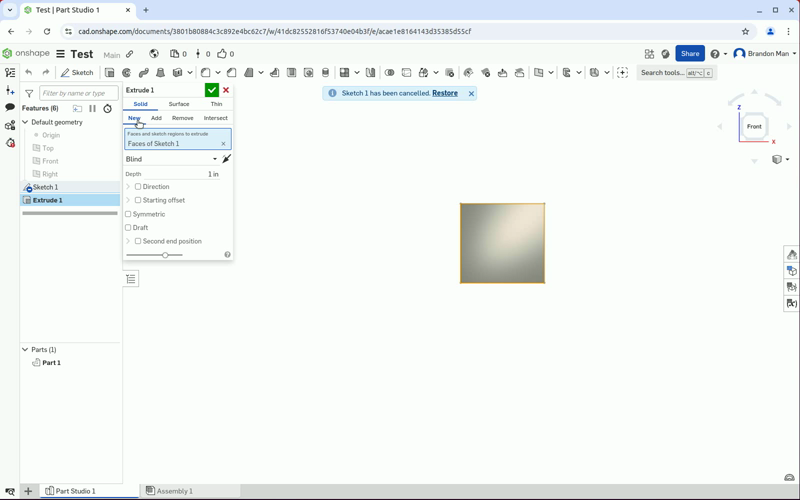
click(137, 120)
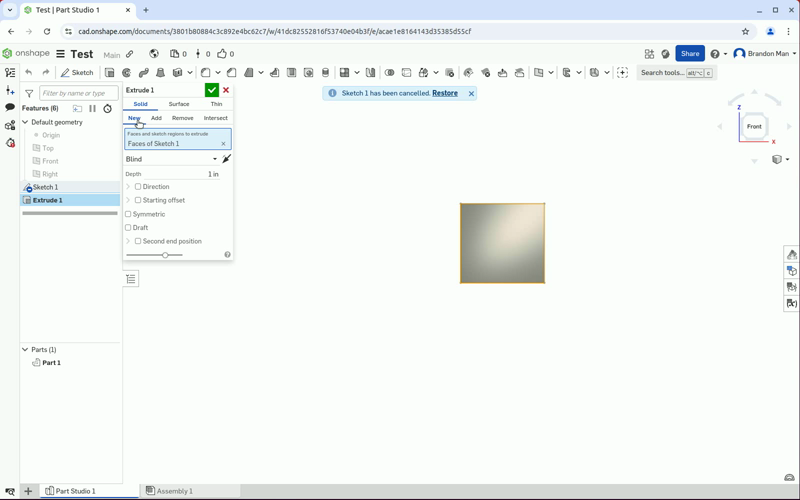
key(tab, 4)
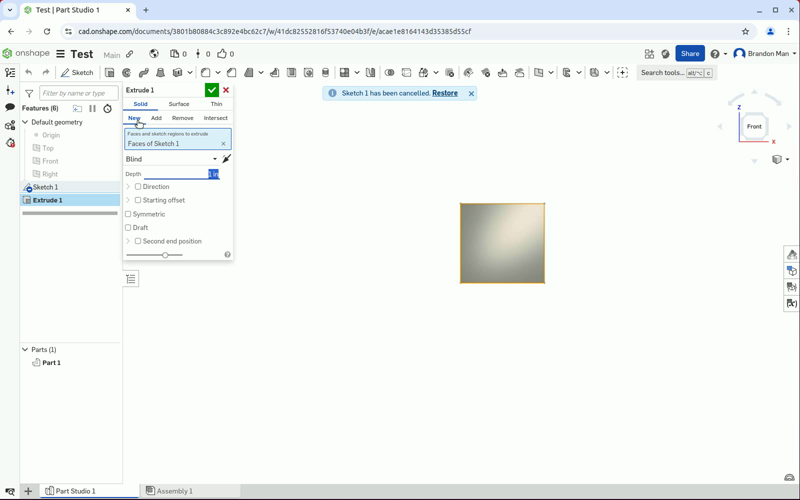
text(15.165)
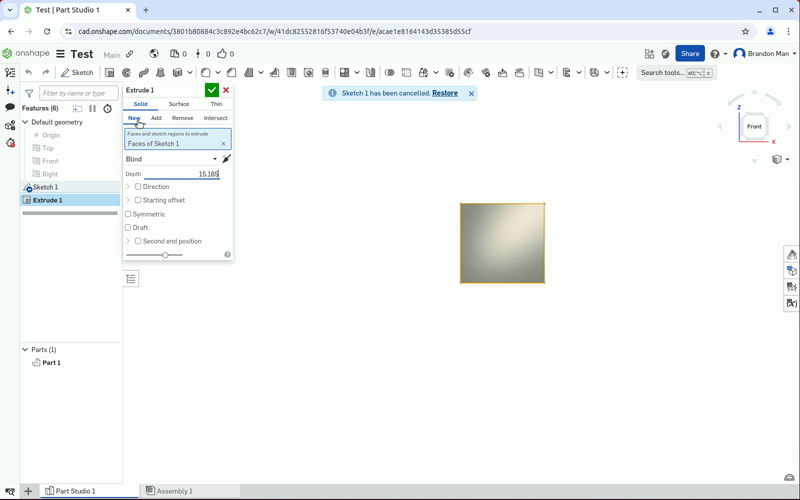
key(enter)
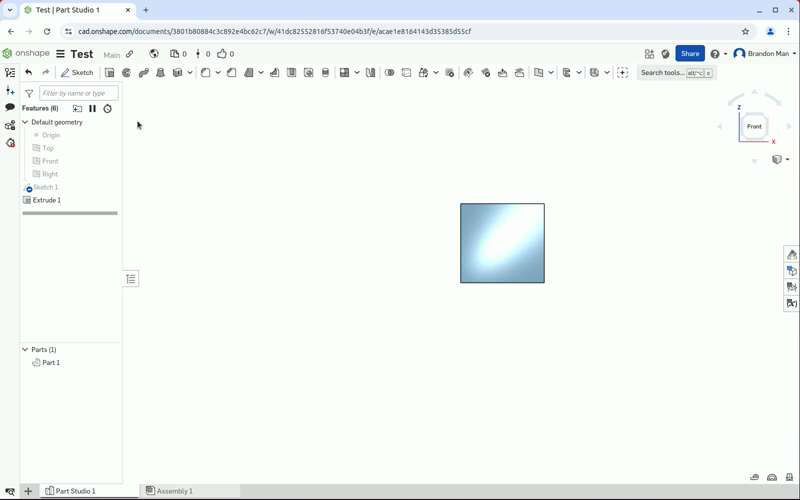
key(shift+h)
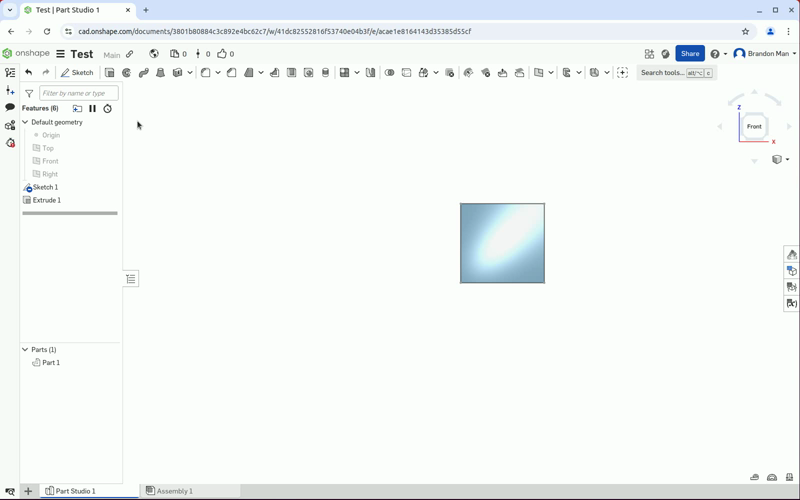
key(shift+h)
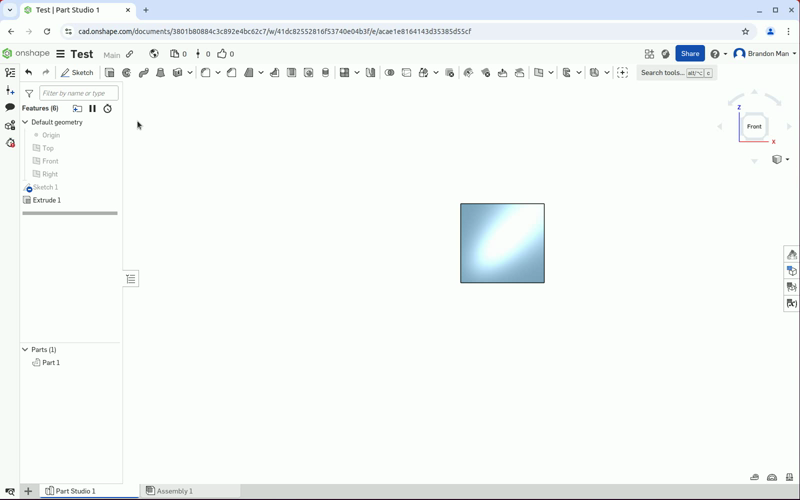
mouse_move(73, 189)
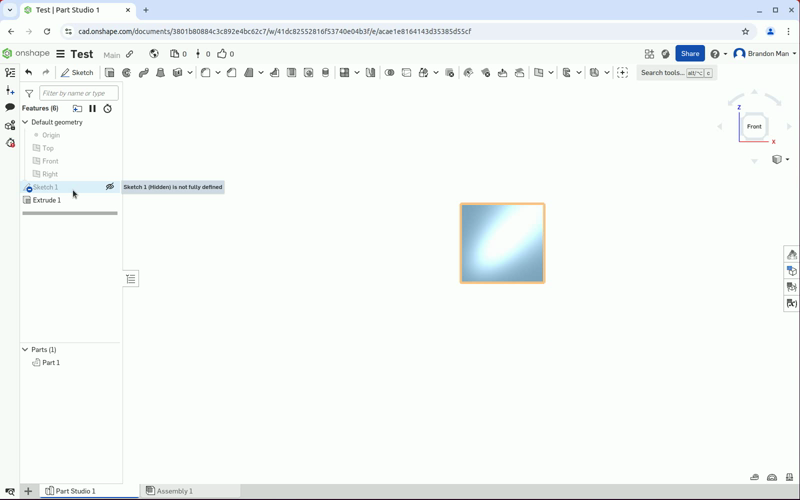
click(73, 189)
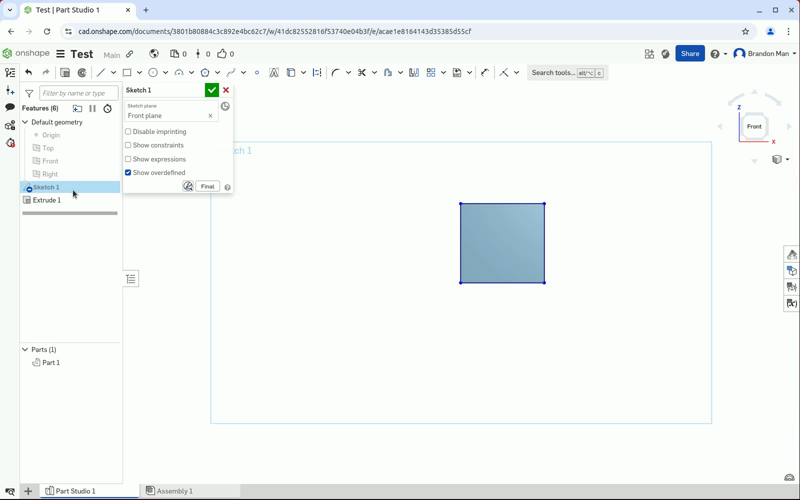
mouse_move(229, 92)
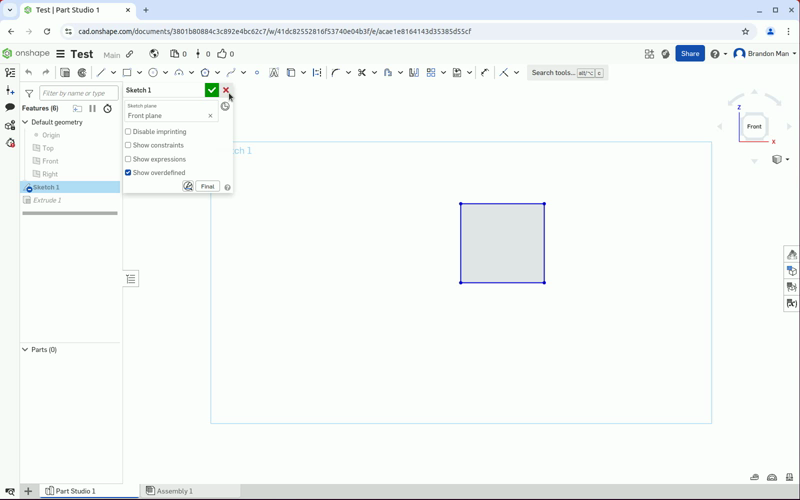
click(229, 92)
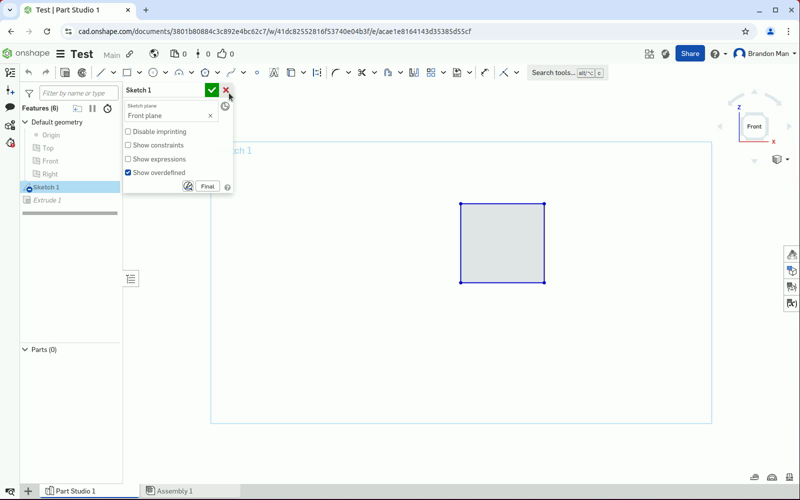
key(shift+s)
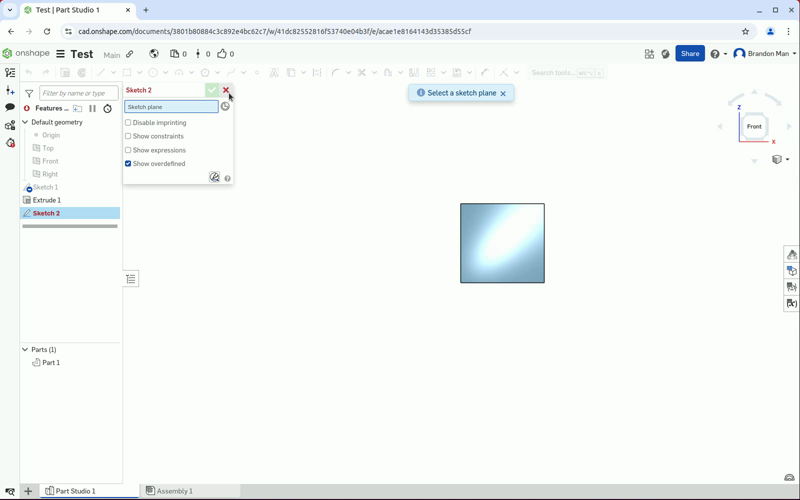
mouse_move(73, 163)
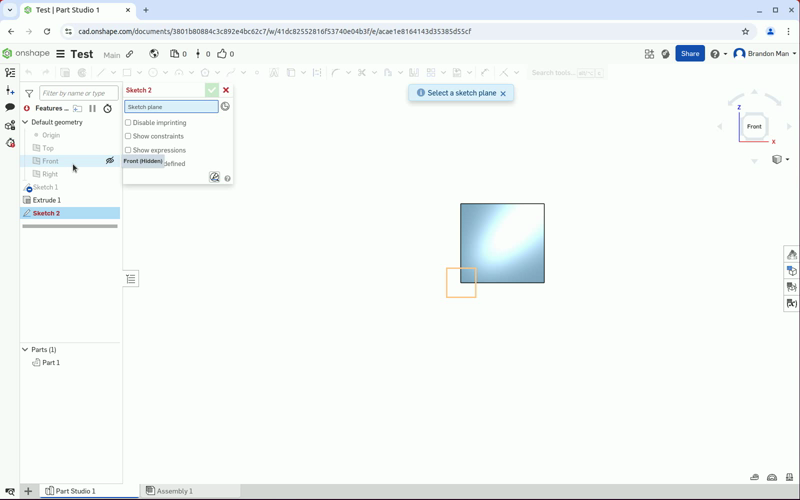
click(73, 163)
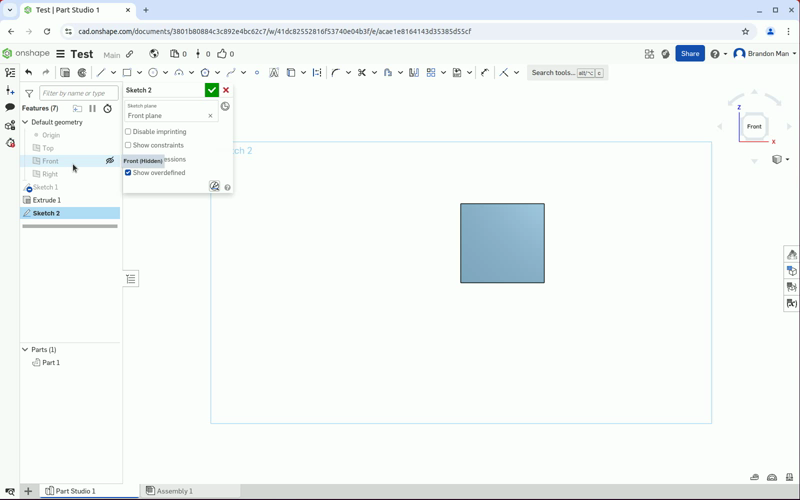
mouse_move(73, 352)
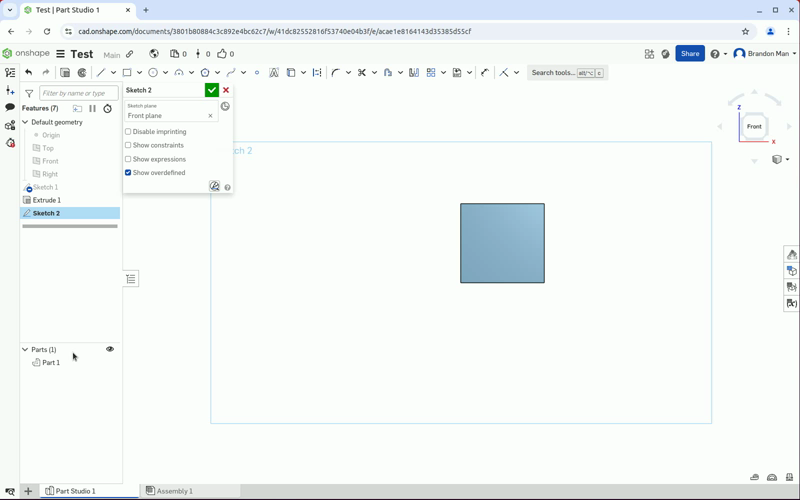
key(y)
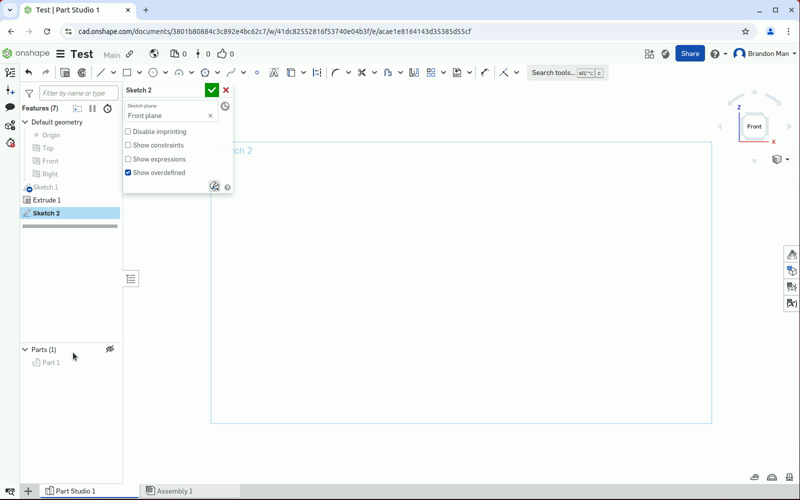
key(l)
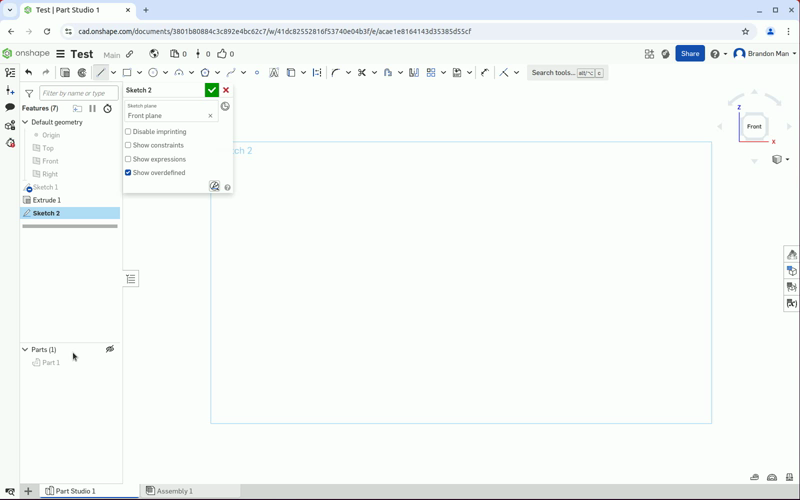
key_down(shift)
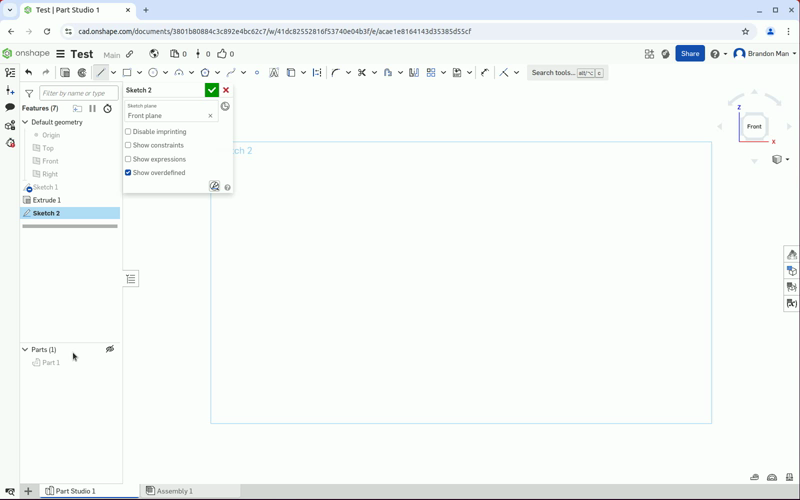
mouse_move(460, 282)
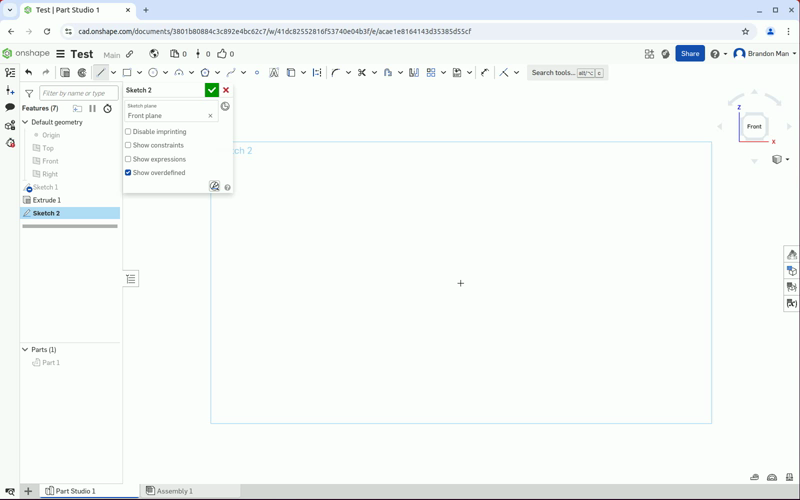
click(460, 282)
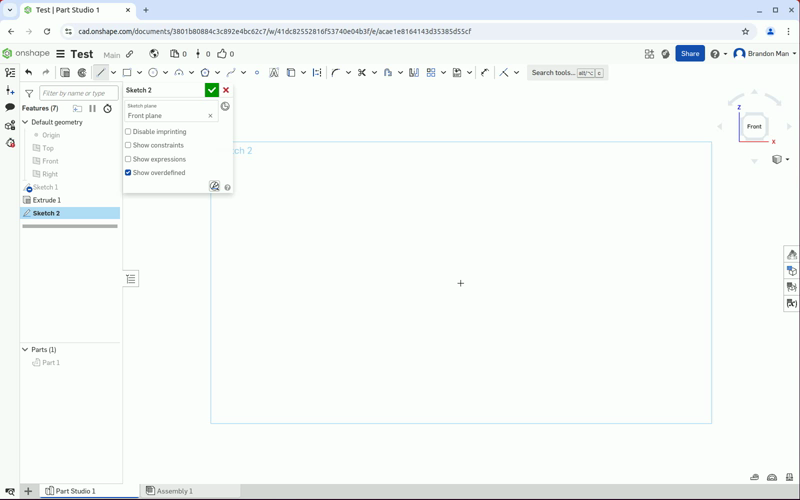
key_up(shift)
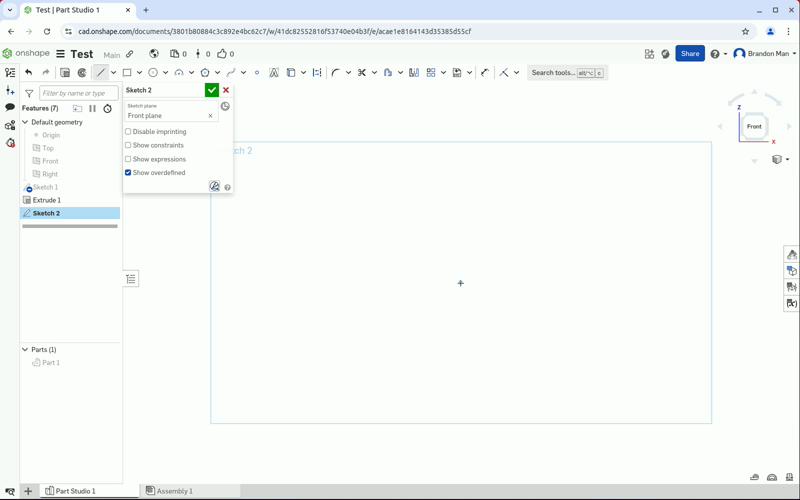
key_down(shift)
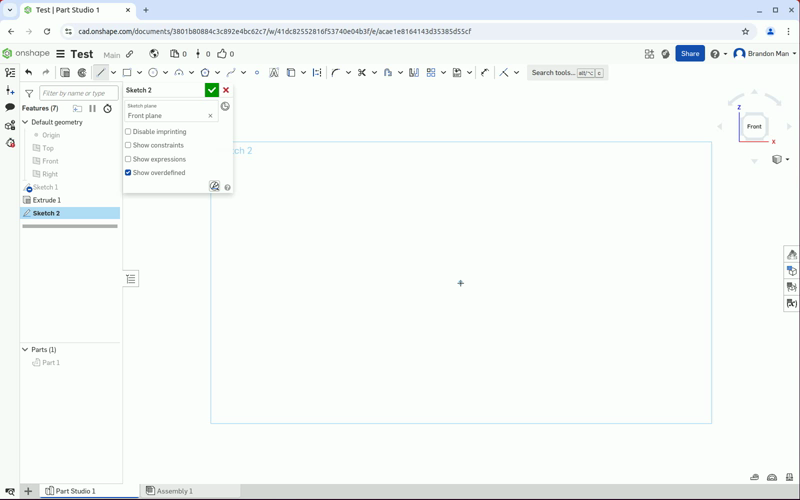
mouse_move(573, 282)
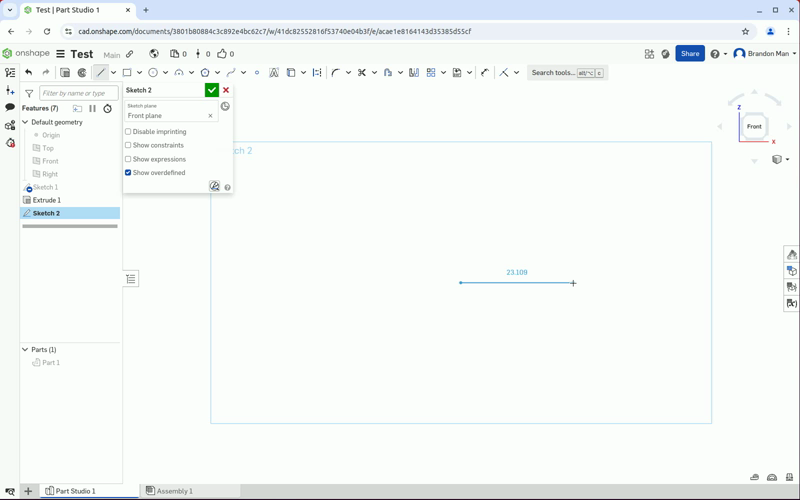
click(573, 282)
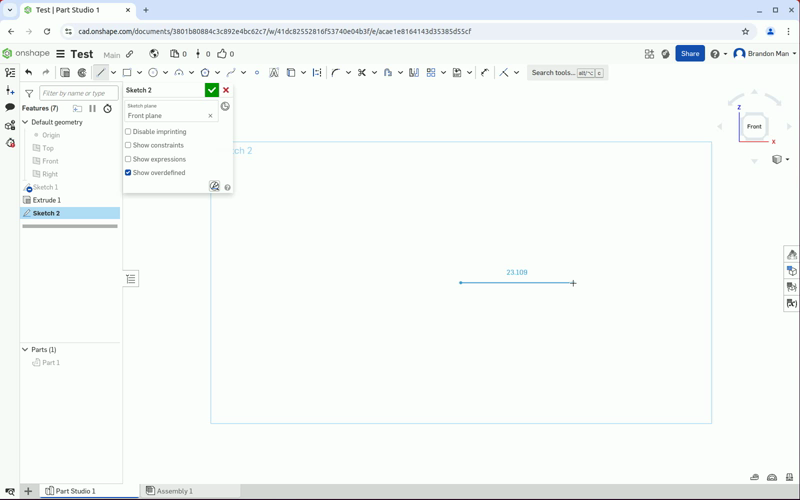
key_up(shift)
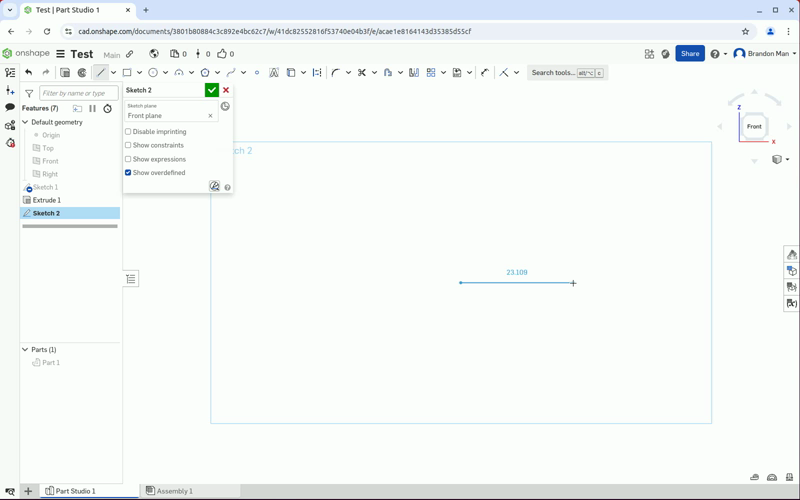
key_down(shift)
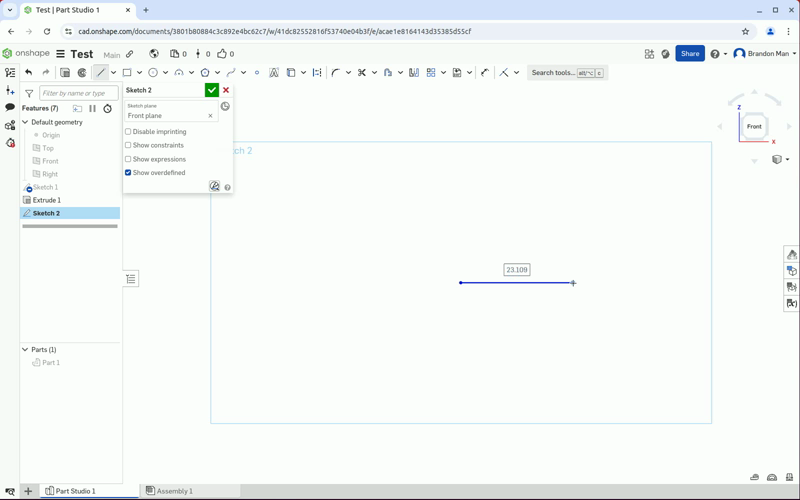
mouse_move(573, 190)
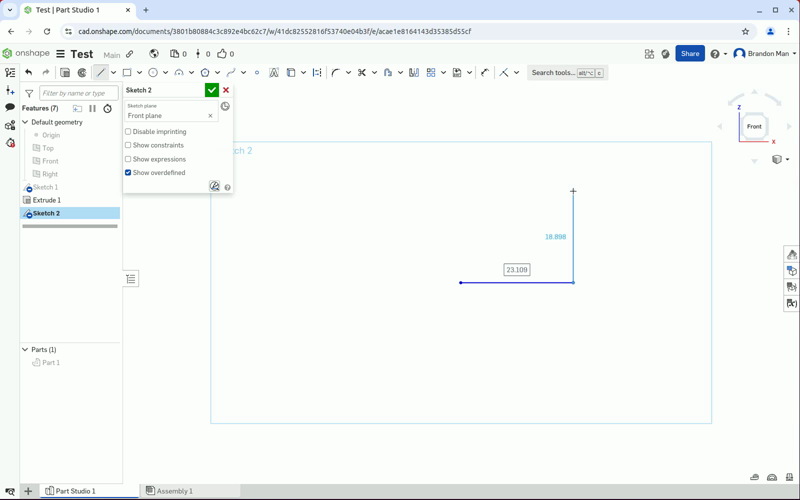
click(573, 190)
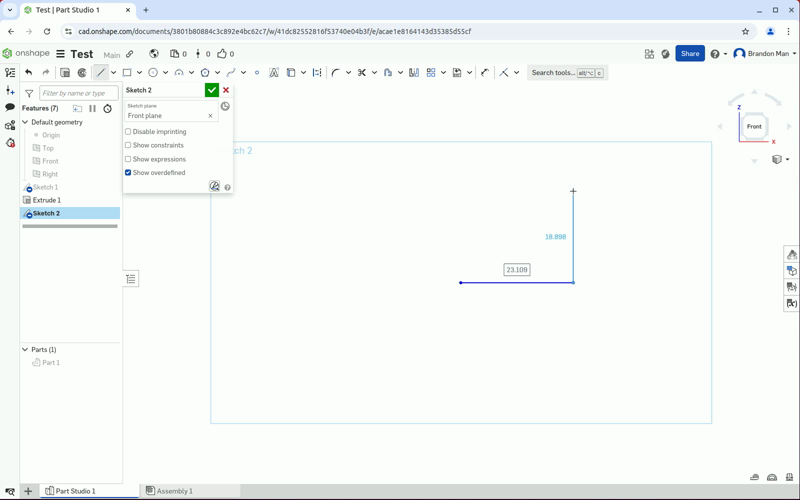
key_up(shift)
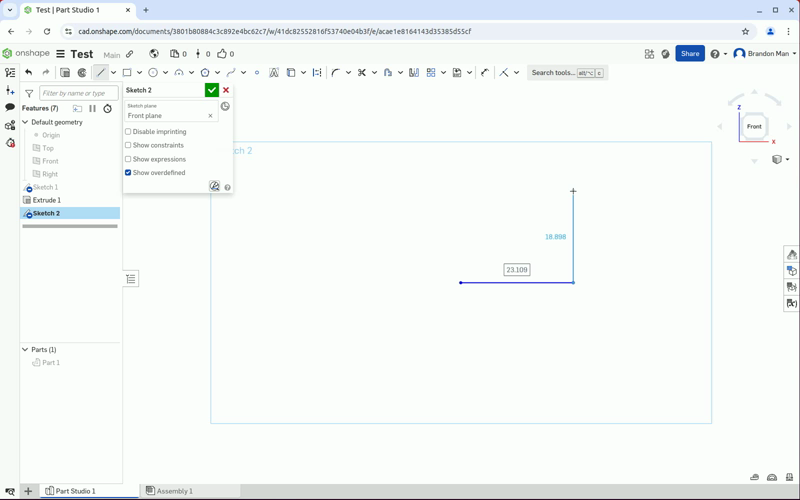
key_down(shift)
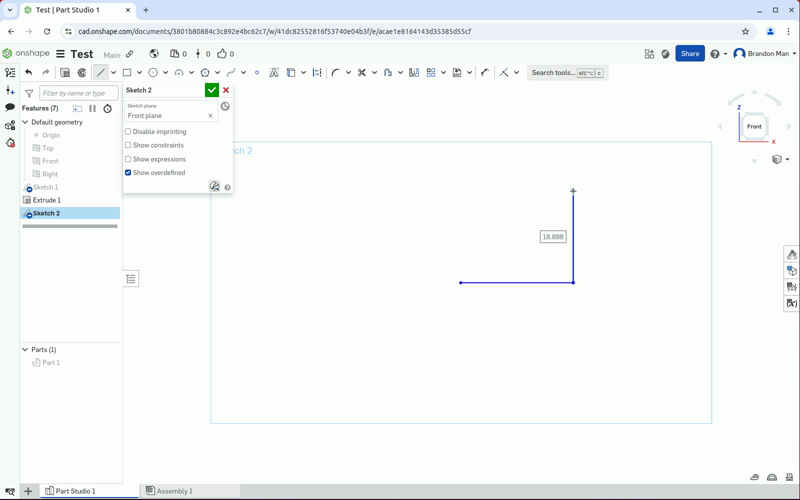
mouse_move(460, 190)
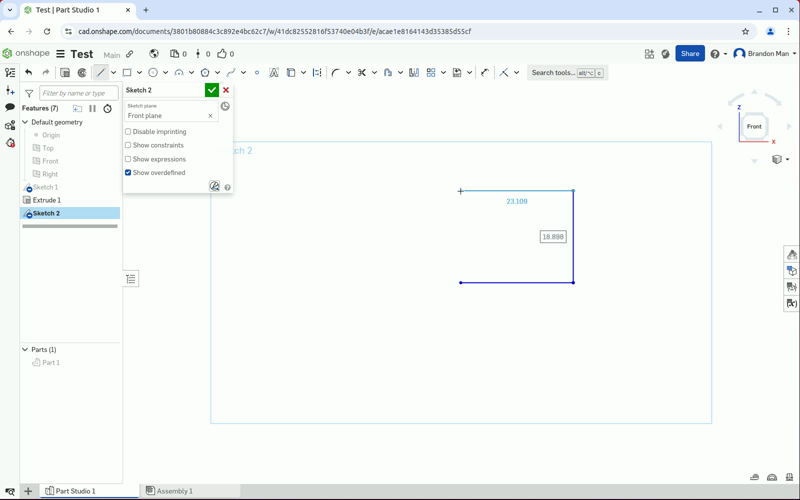
click(460, 190)
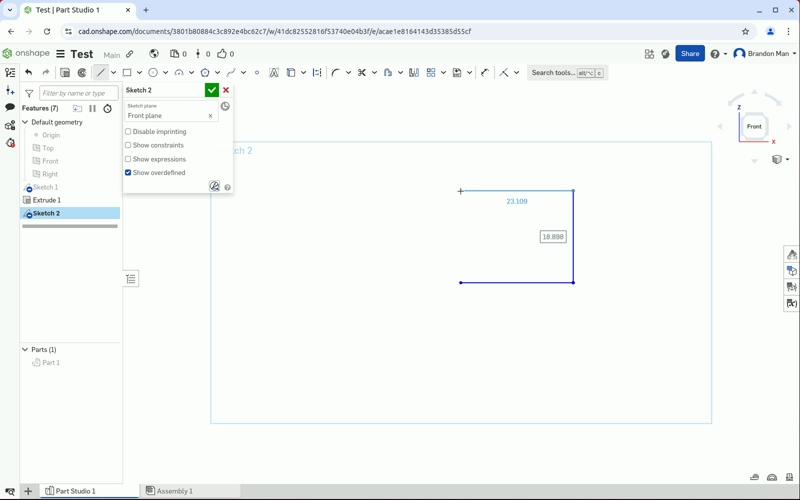
key_up(shift)
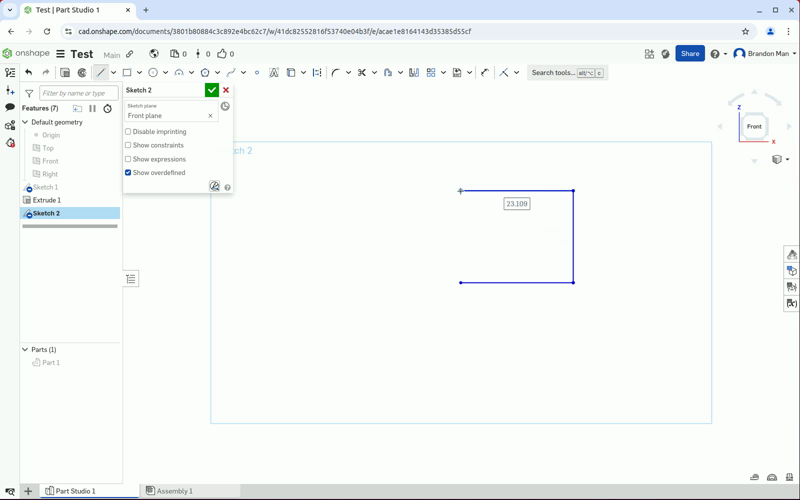
key_down(shift)
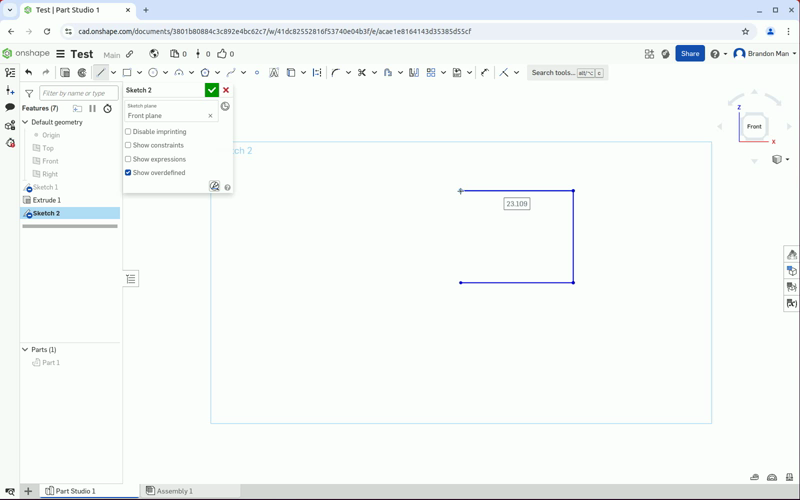
mouse_move(460, 282)
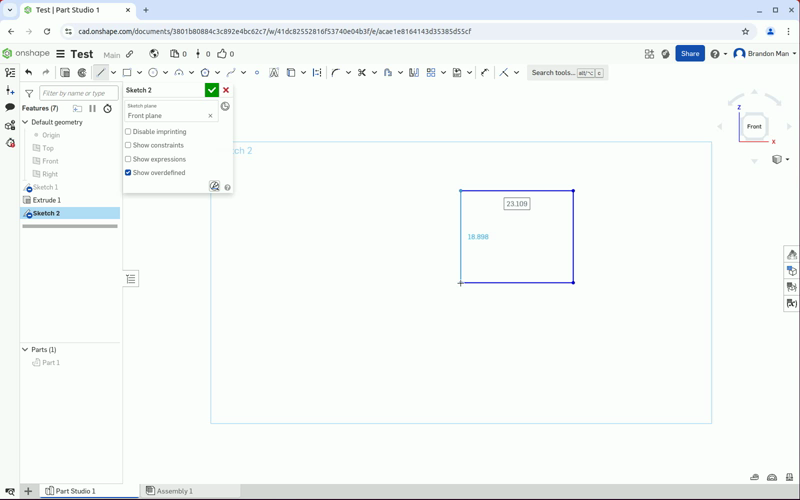
key_up(shift)
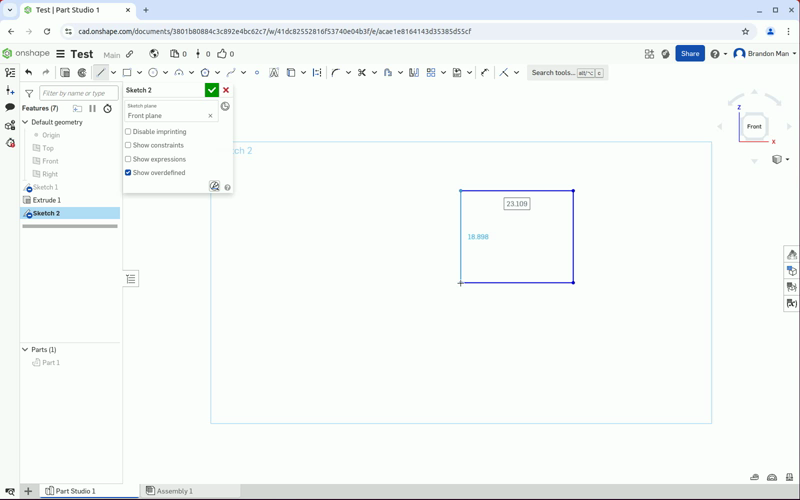
click(460, 282)
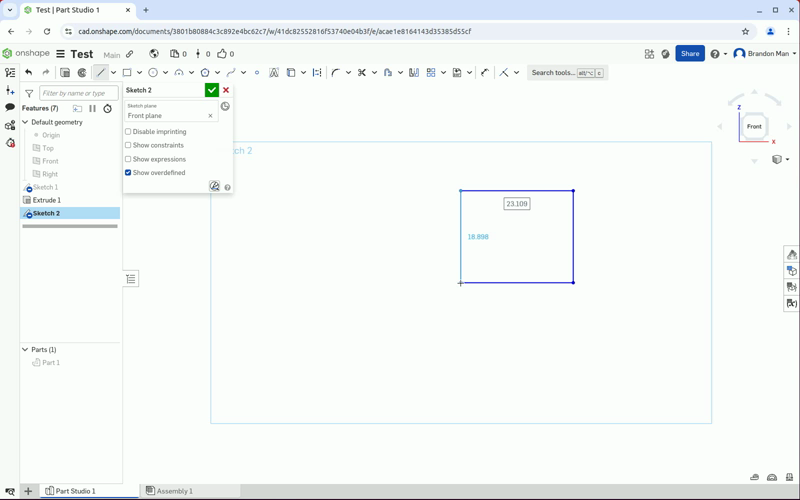
key(esc)
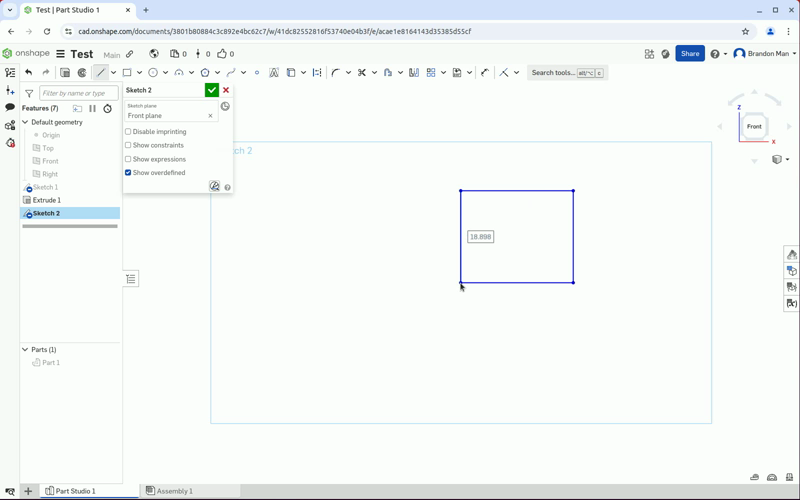
mouse_move(558, 275)
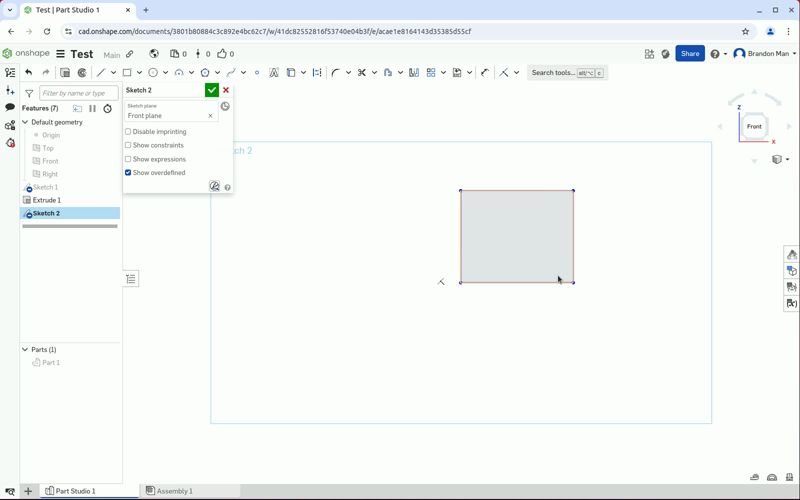
click(558, 275)
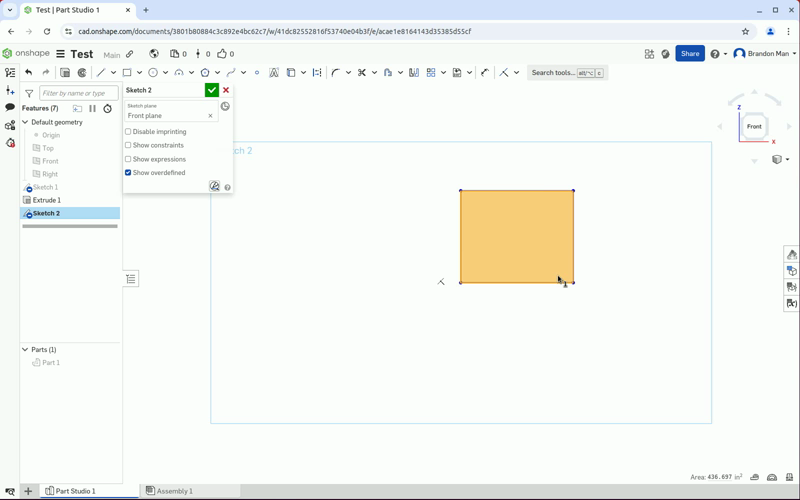
mouse_move(73, 352)
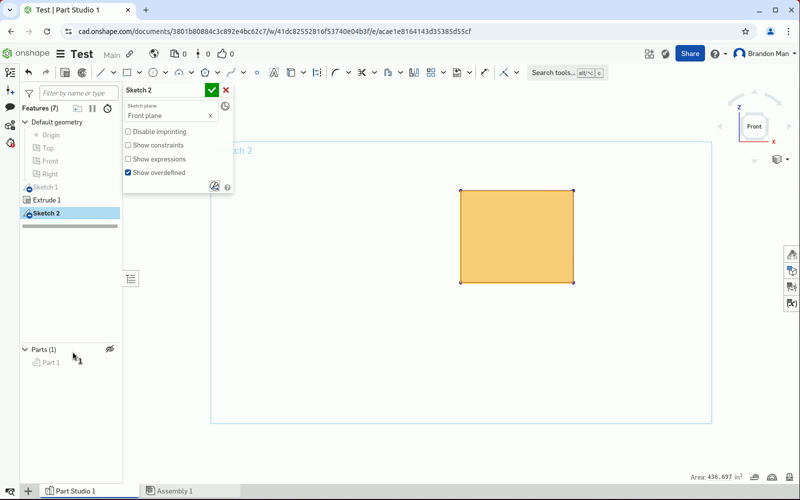
key(shift+y)
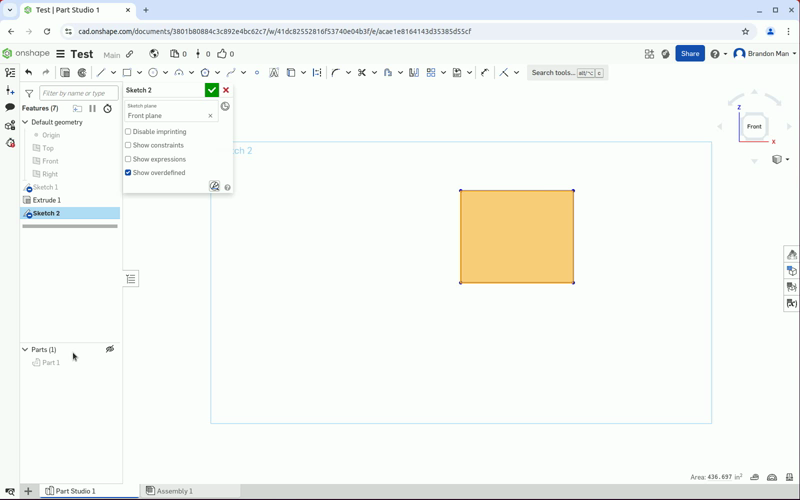
key(shift+e)
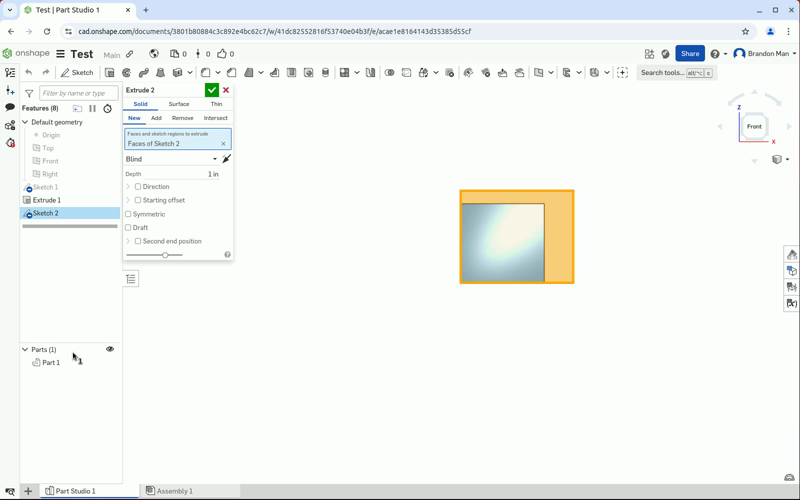
mouse_move(143, 106)
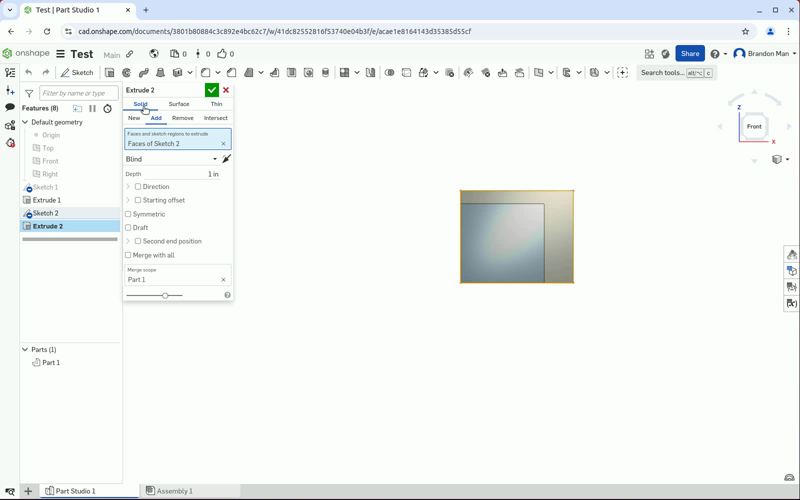
click(143, 106)
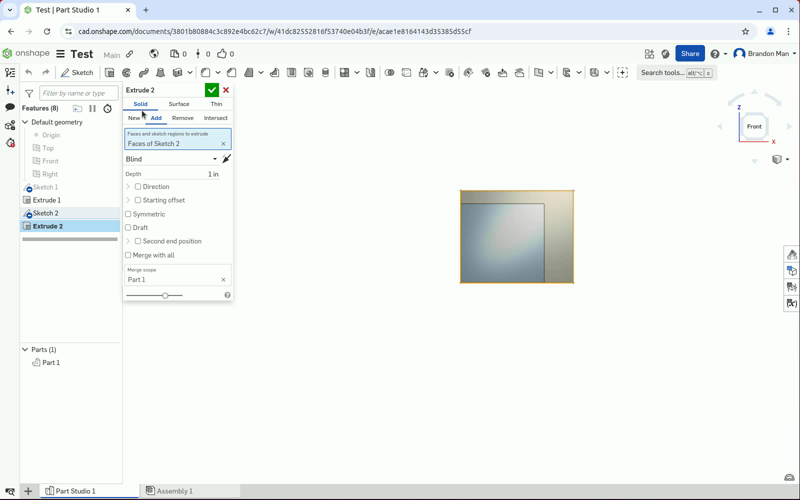
mouse_move(137, 120)
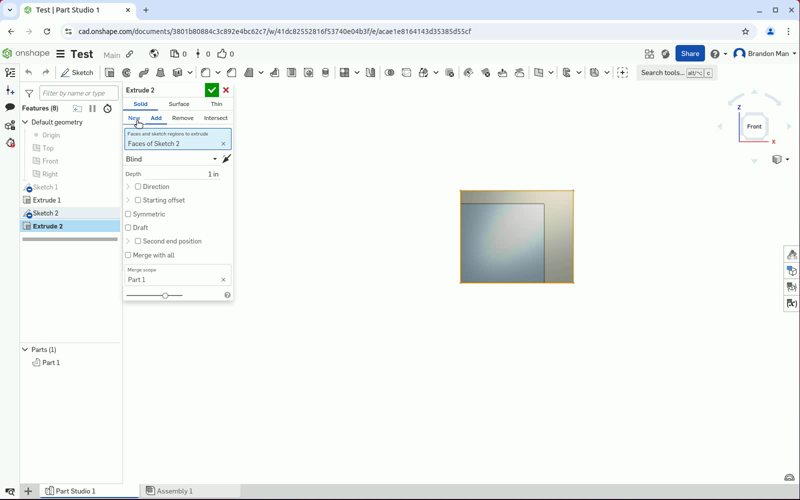
click(137, 120)
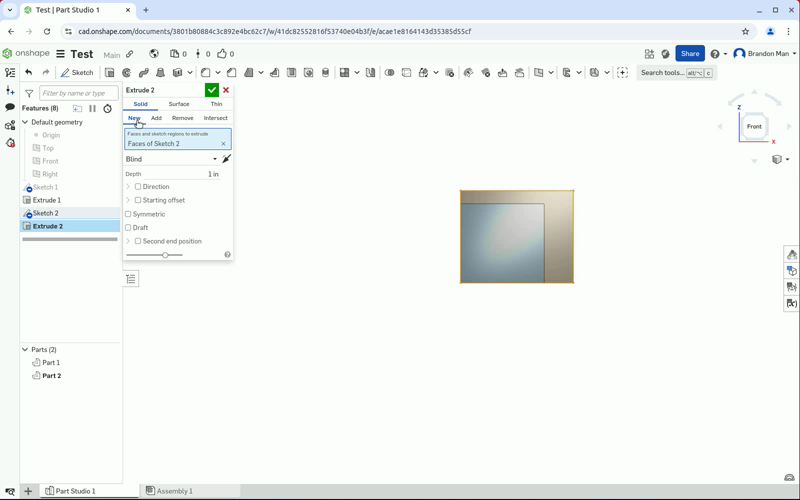
key(tab, 4)
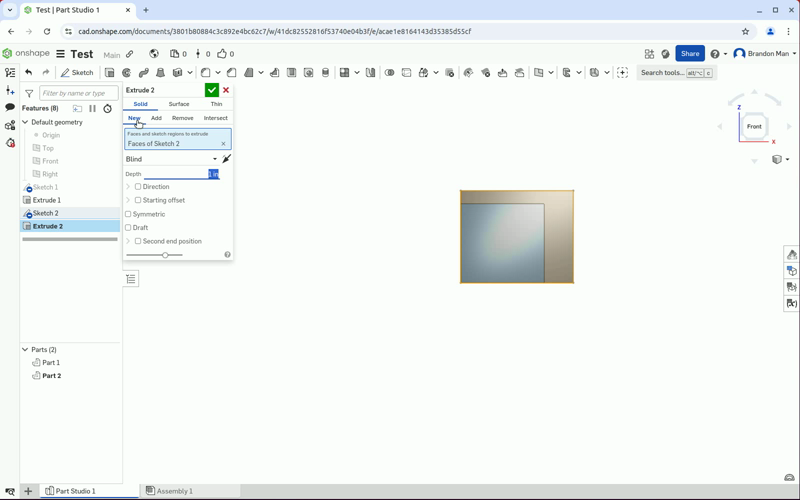
text(15.165)
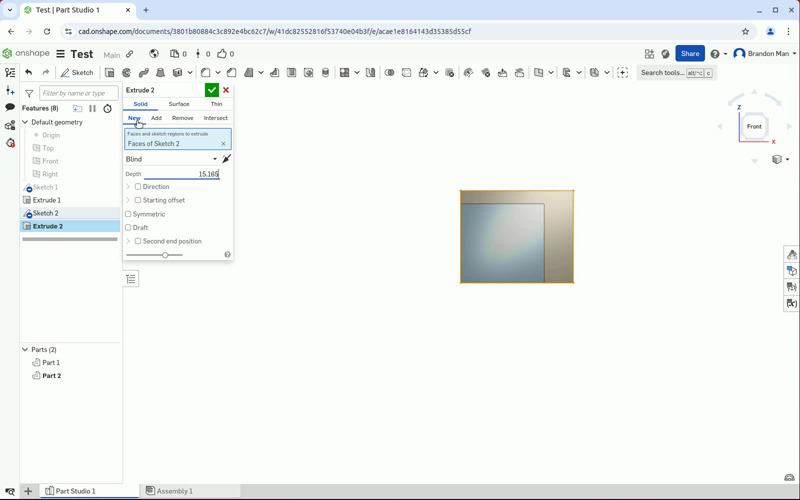
key(enter)
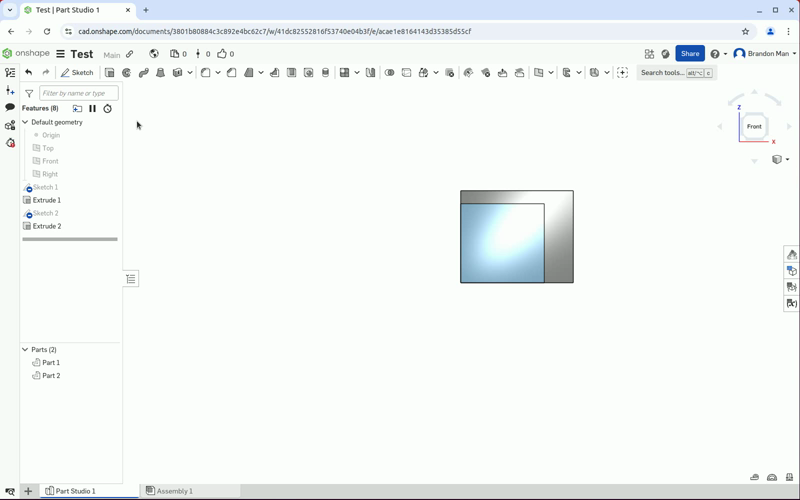
key(shift+h)
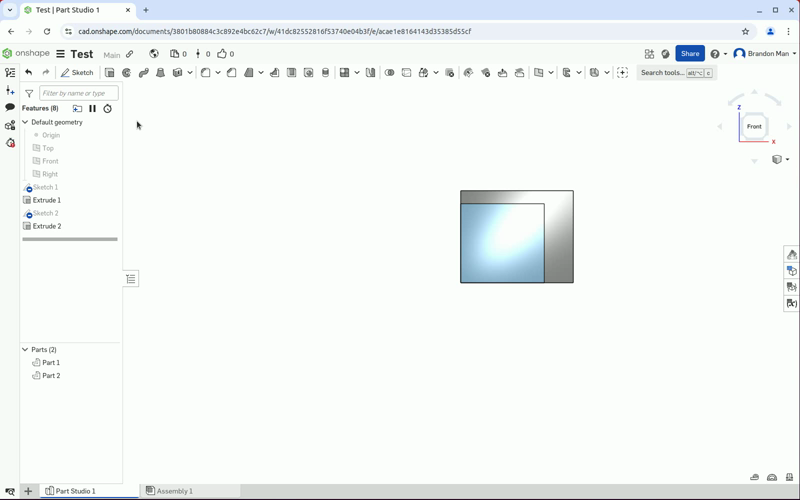
key(shift+h)
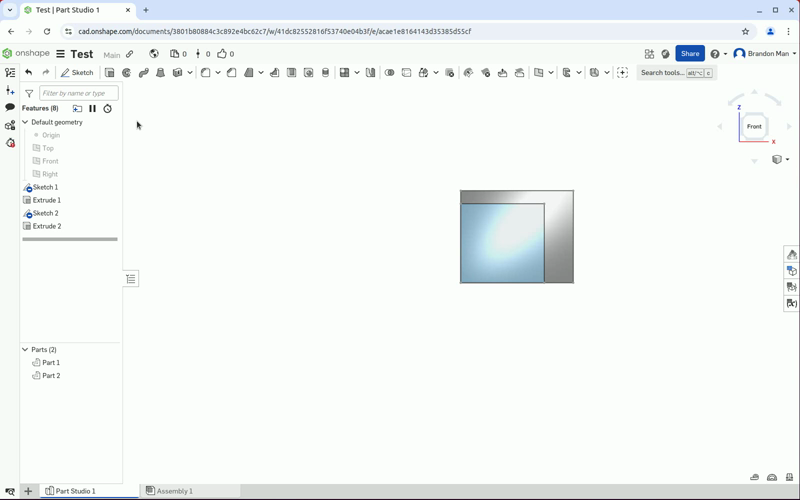
key(shift+7)
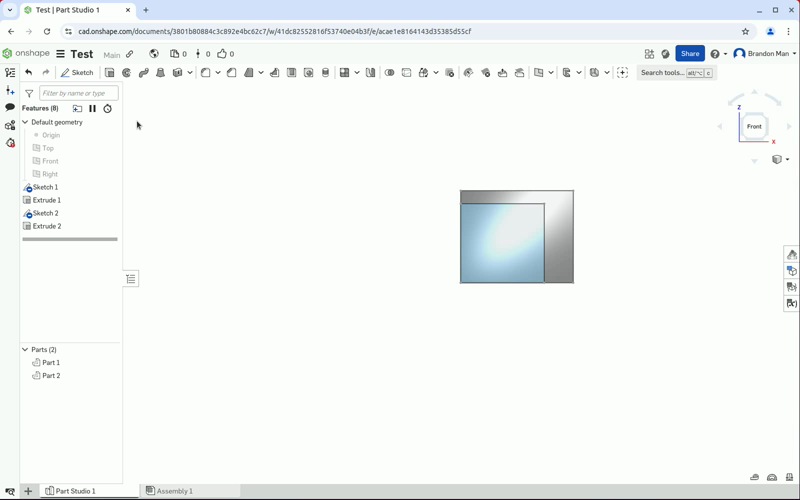
key(left, 2)
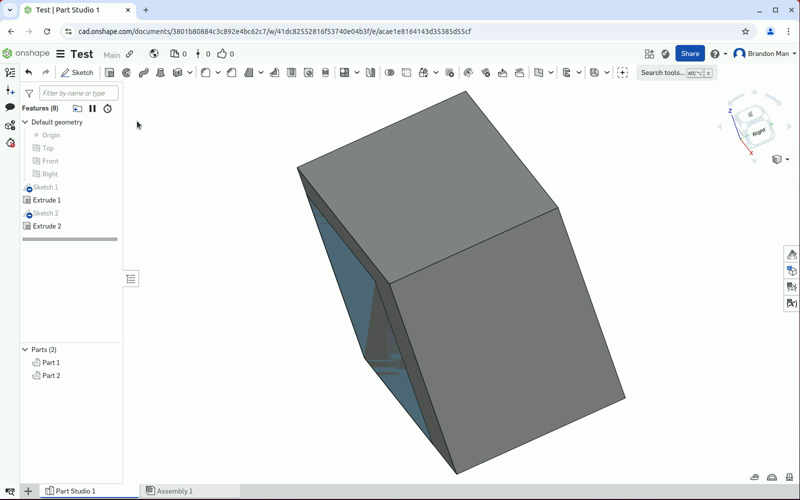
key(down, 2)
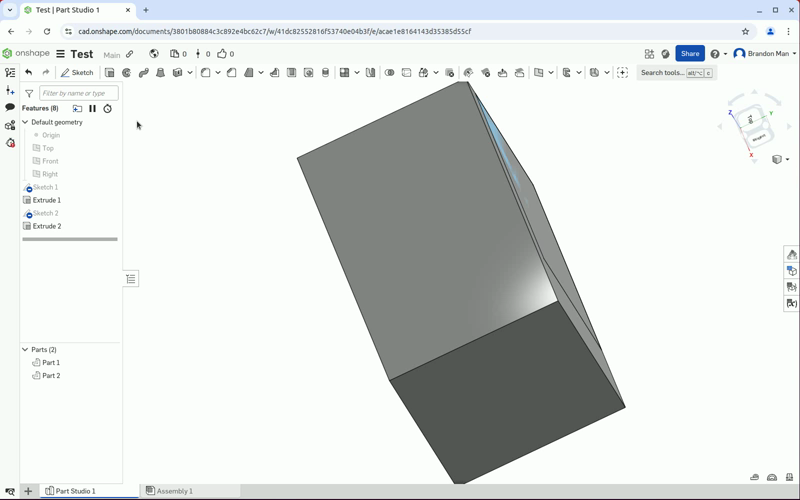
key(up, 2)
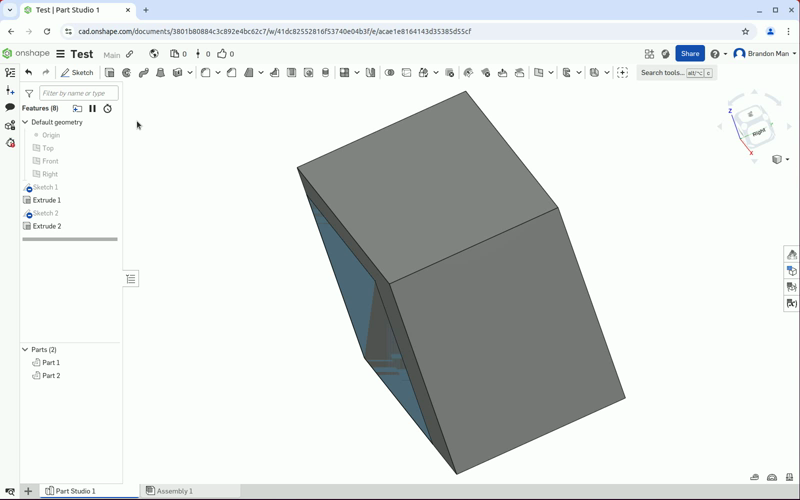
key(right, 2)
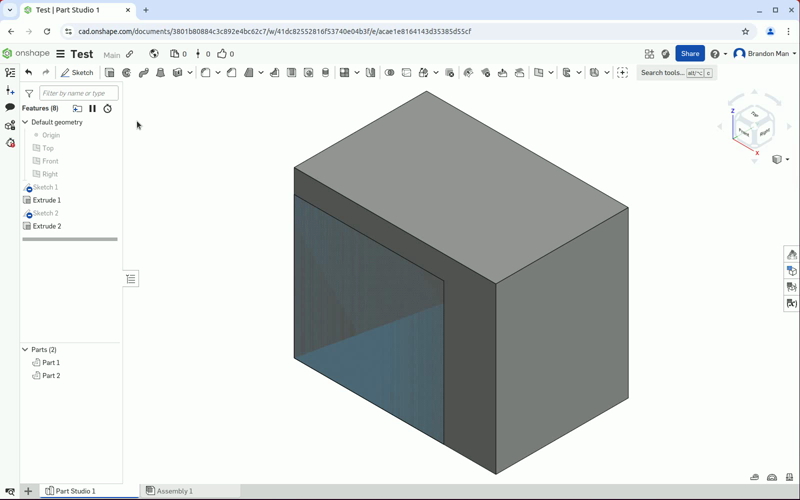
mouse_move(73, 189)
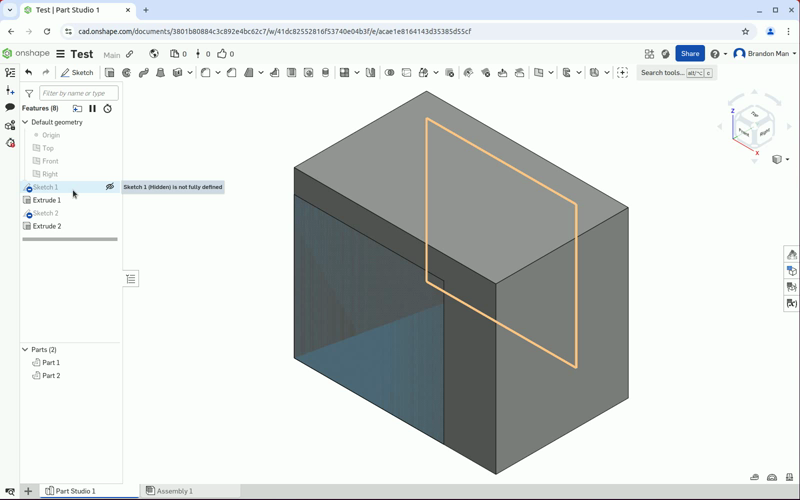
click(73, 189)